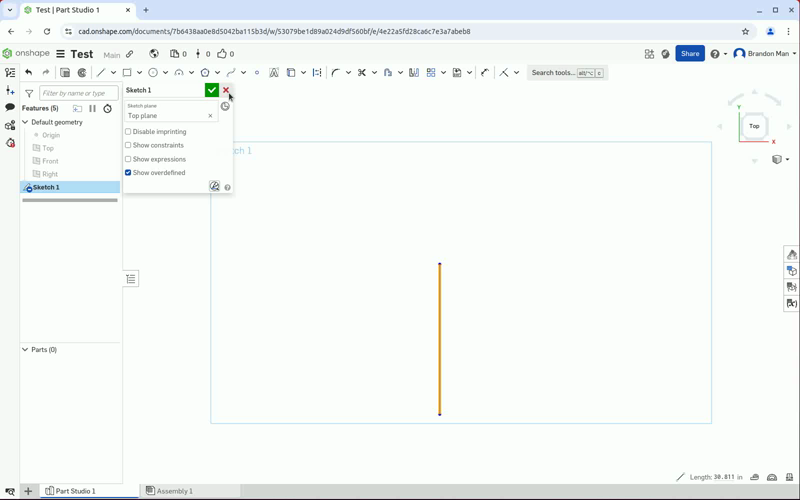
key(shift+h)
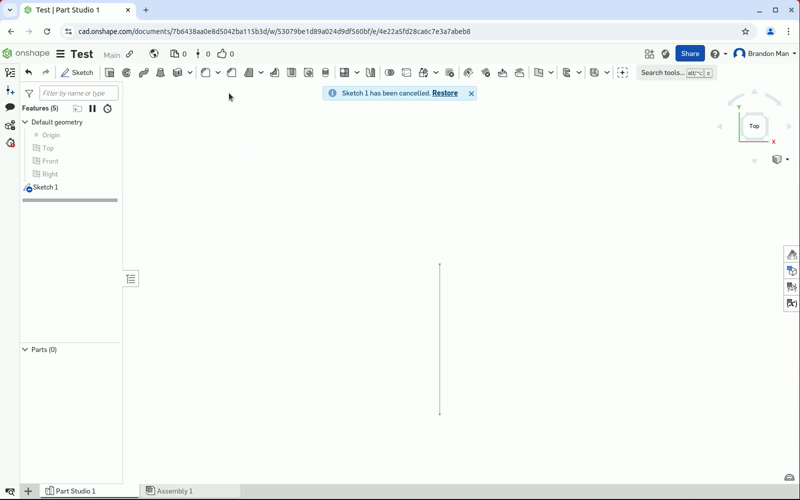
key(shift+s)
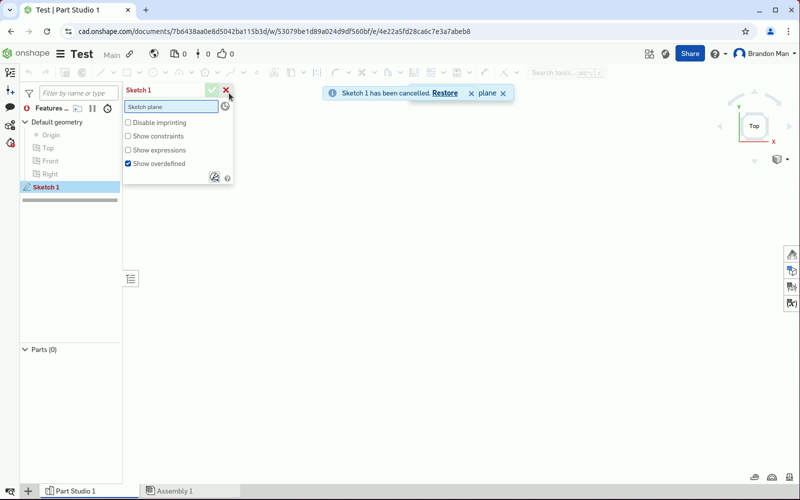
mouse_move(73, 150)
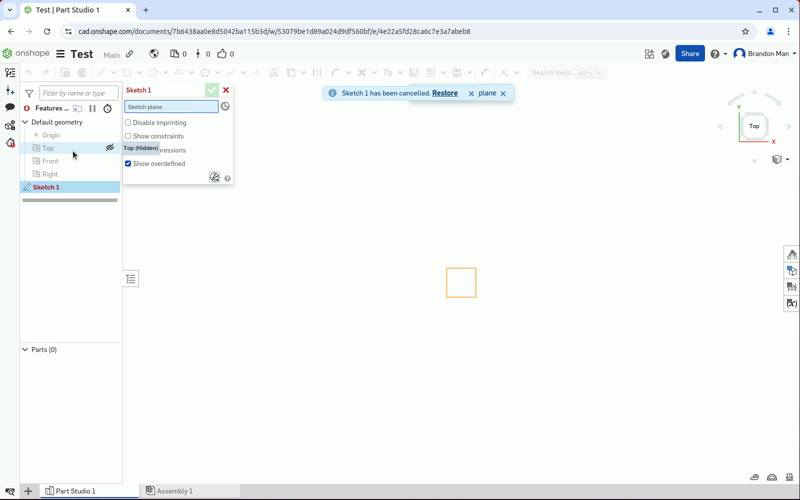
click(73, 150)
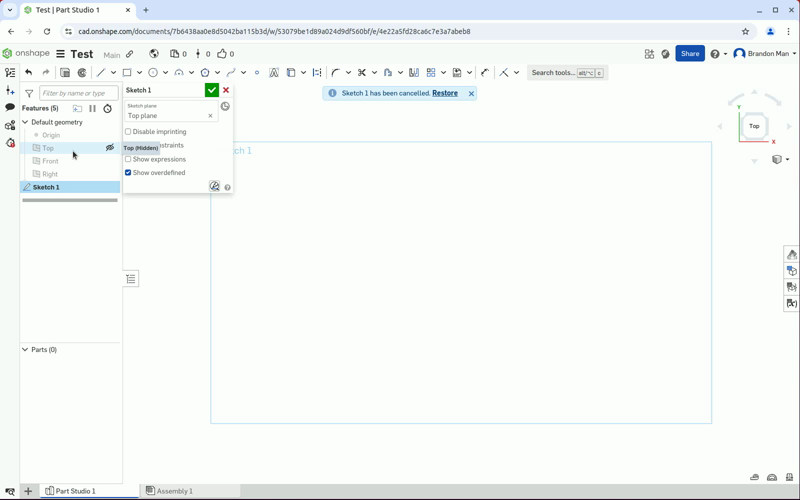
mouse_move(73, 352)
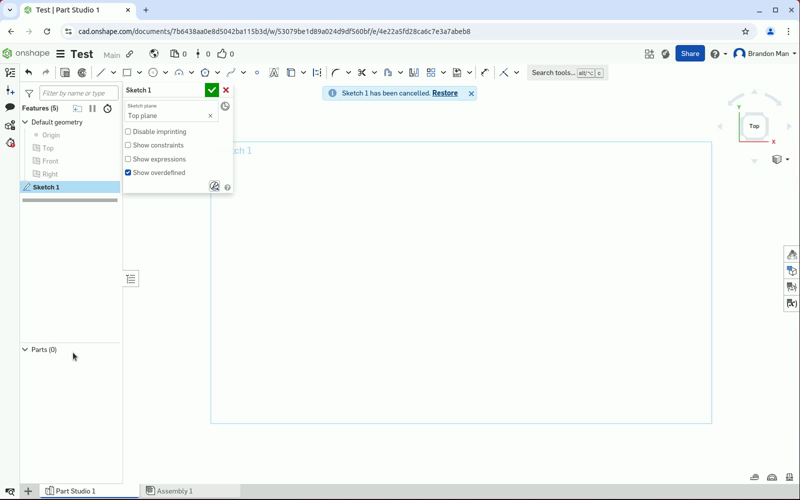
key(y)
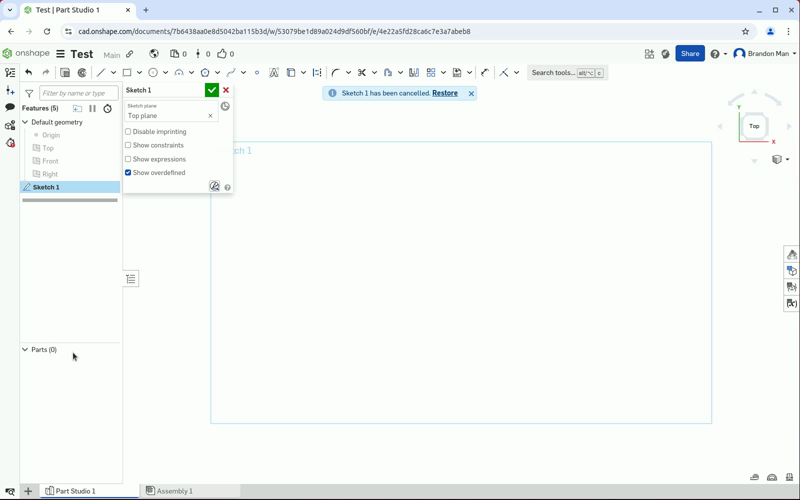
key(l)
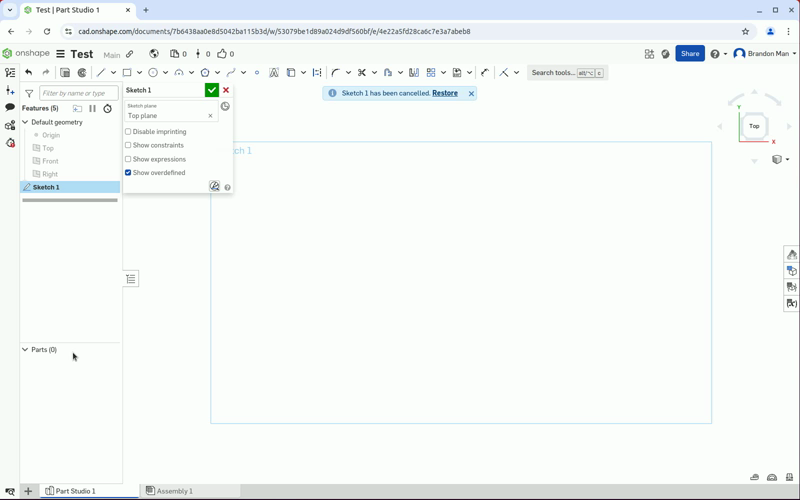
key_down(shift)
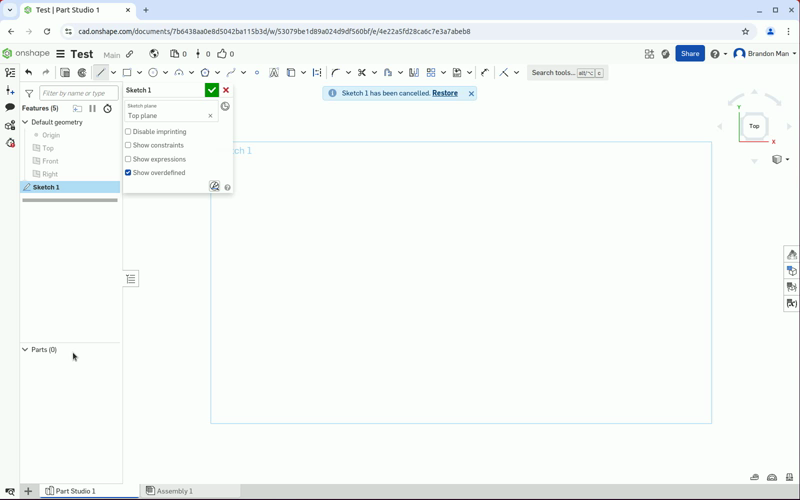
mouse_move(460, 282)
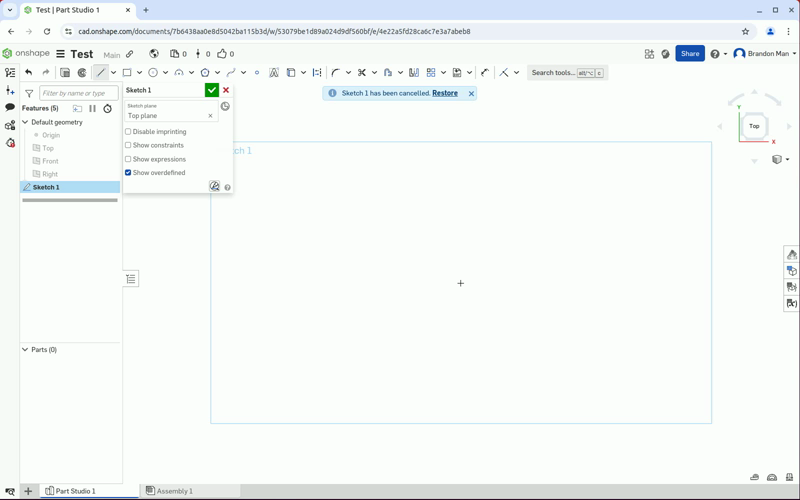
click(460, 282)
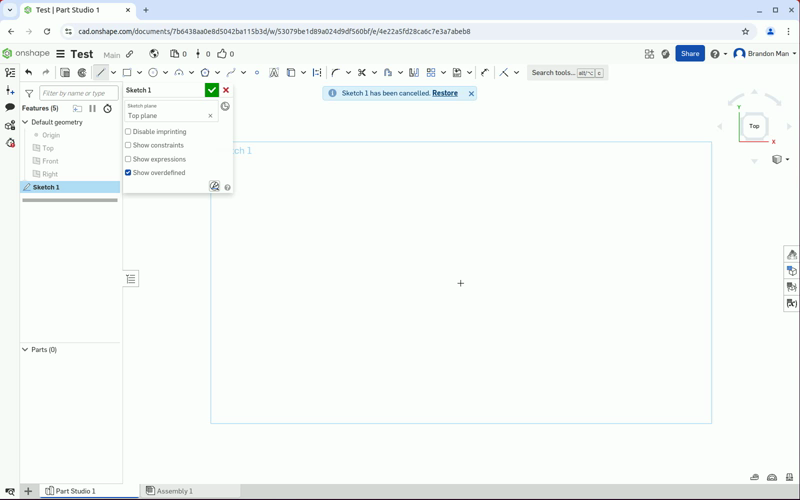
key_up(shift)
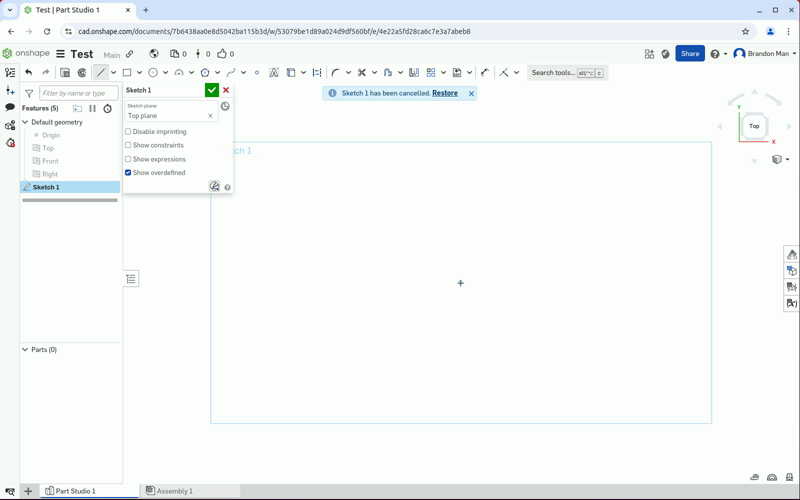
key_down(shift)
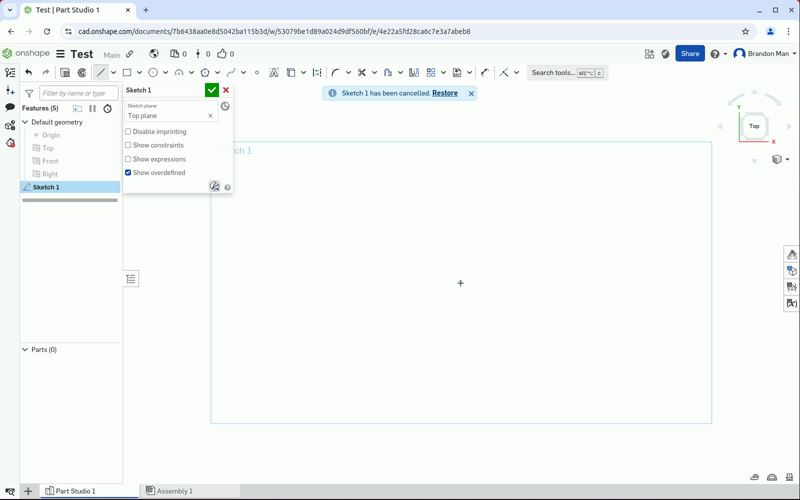
mouse_move(573, 282)
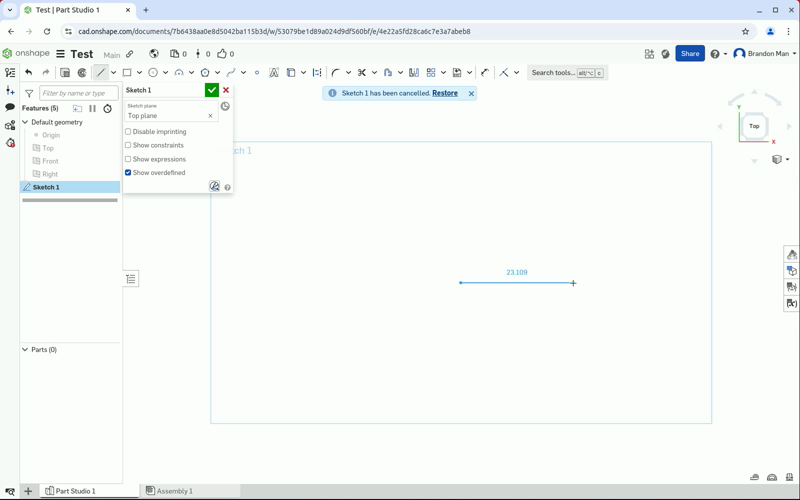
click(573, 282)
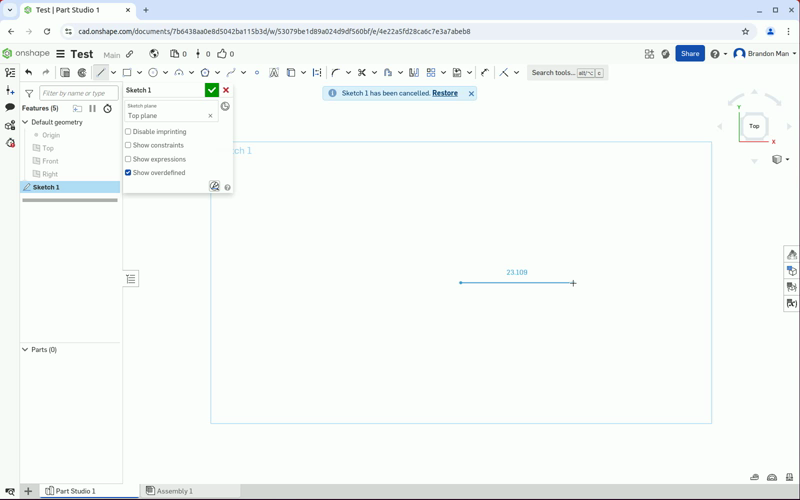
key_up(shift)
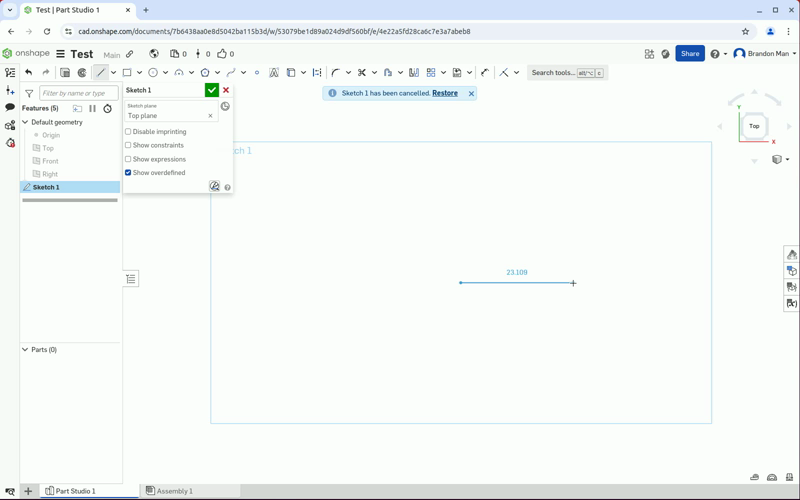
key_down(shift)
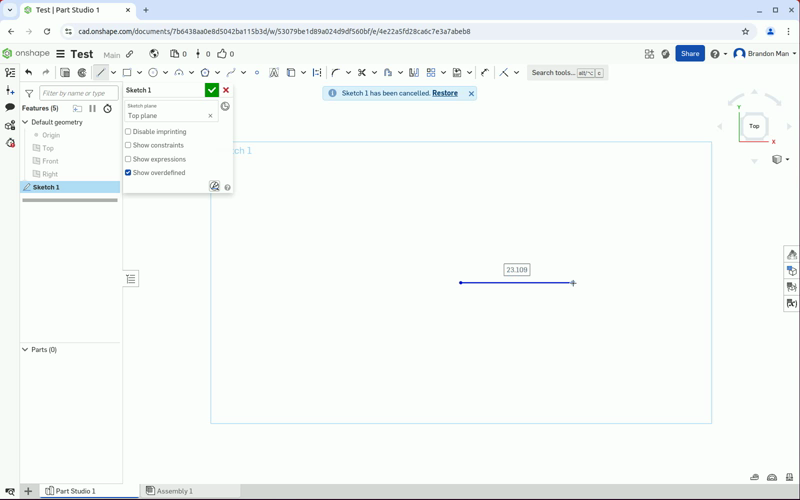
mouse_move(589, 282)
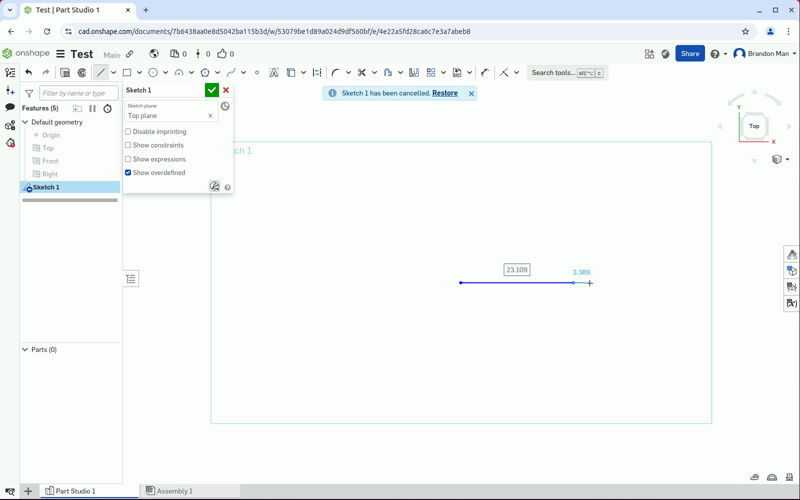
mouse_move(573, 245)
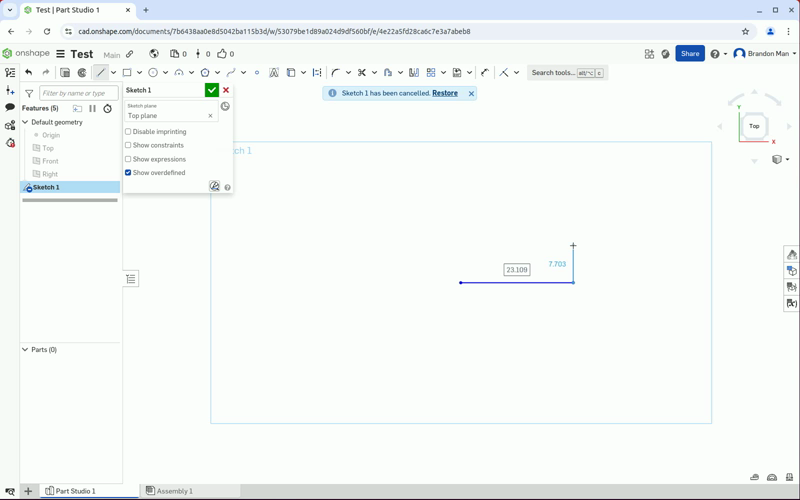
click(573, 245)
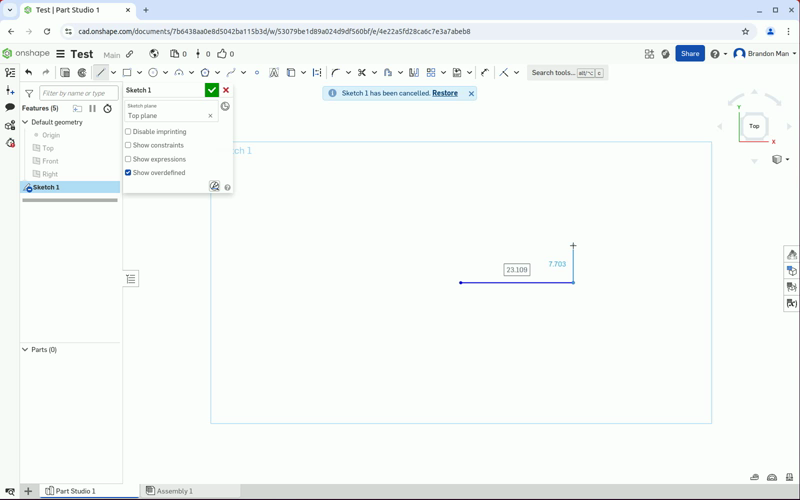
key_up(shift)
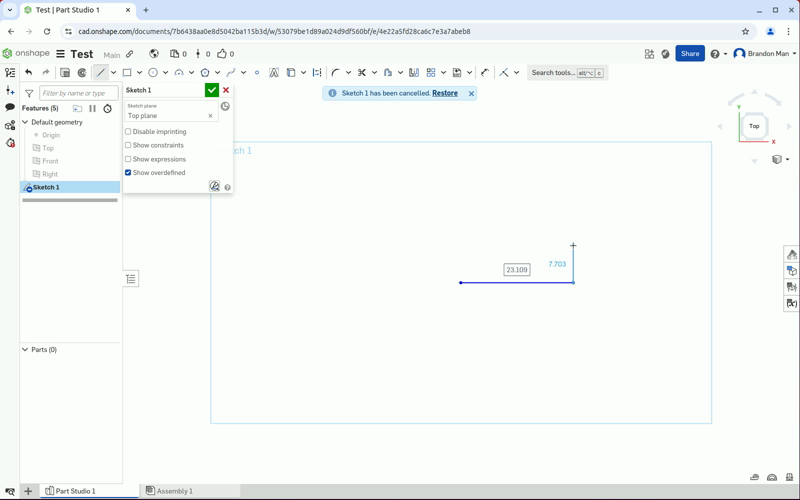
key_down(shift)
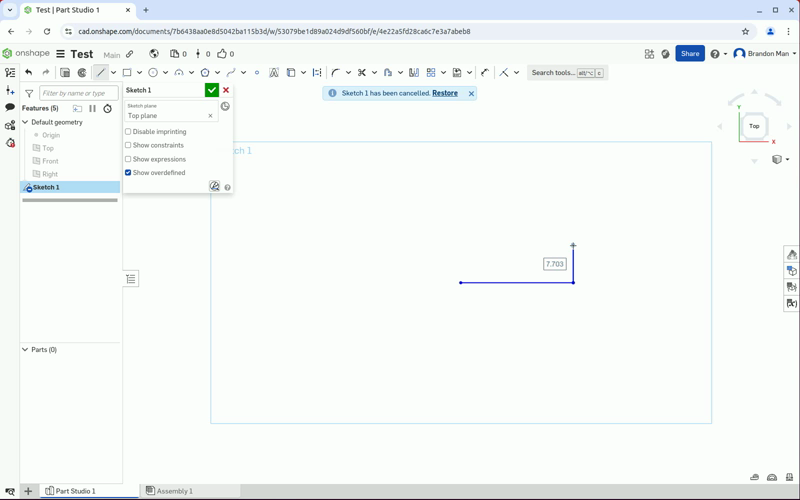
mouse_move(460, 245)
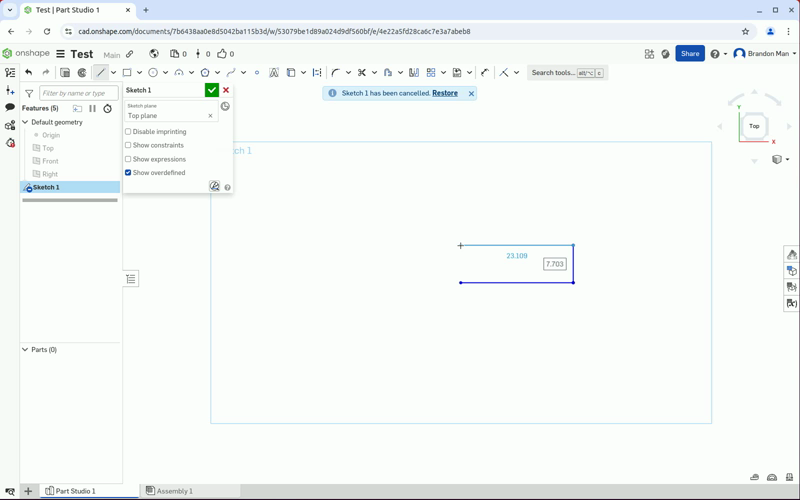
click(460, 245)
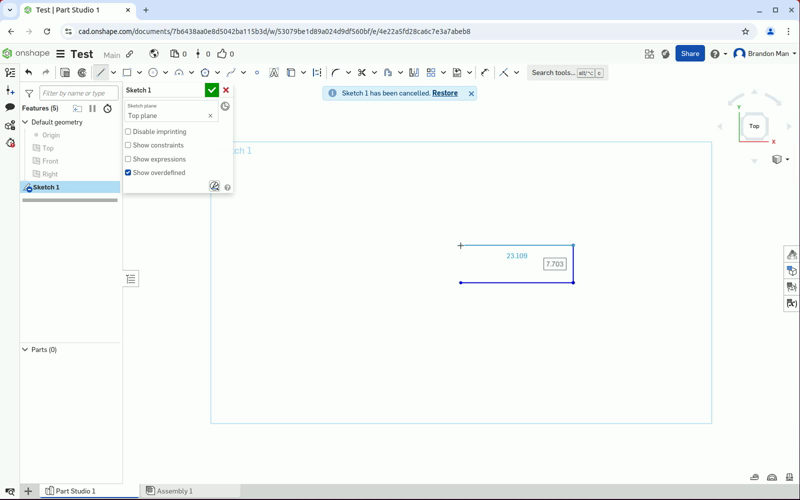
key_up(shift)
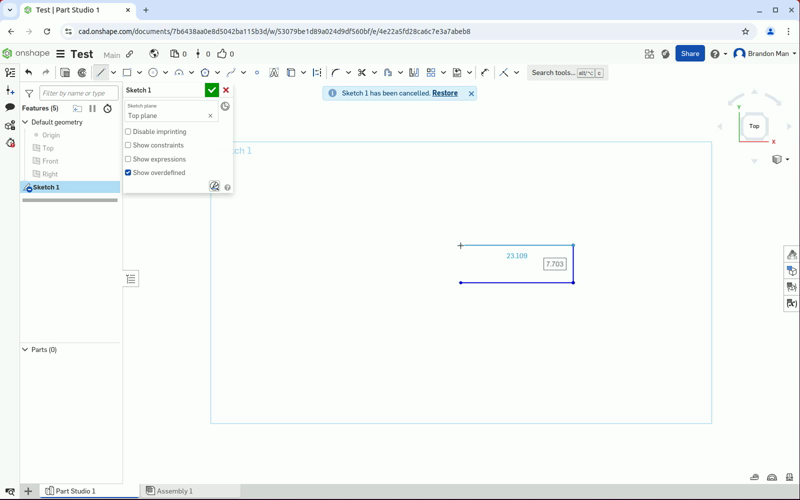
mouse_move(490, 245)
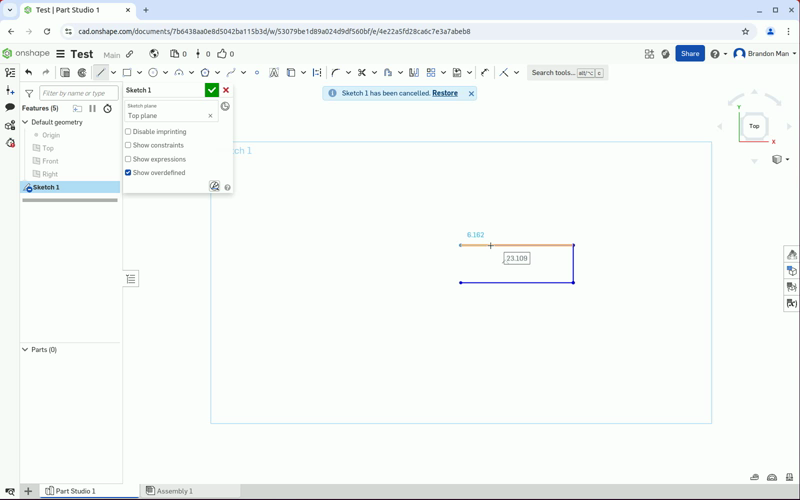
key_down(shift)
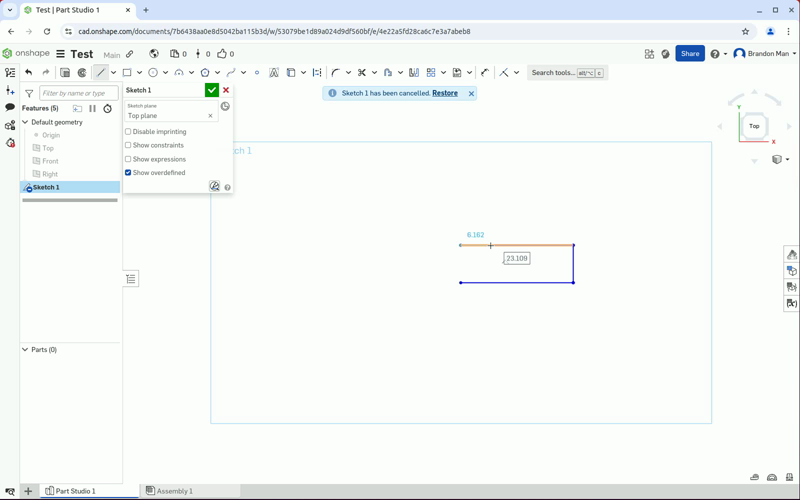
mouse_move(460, 282)
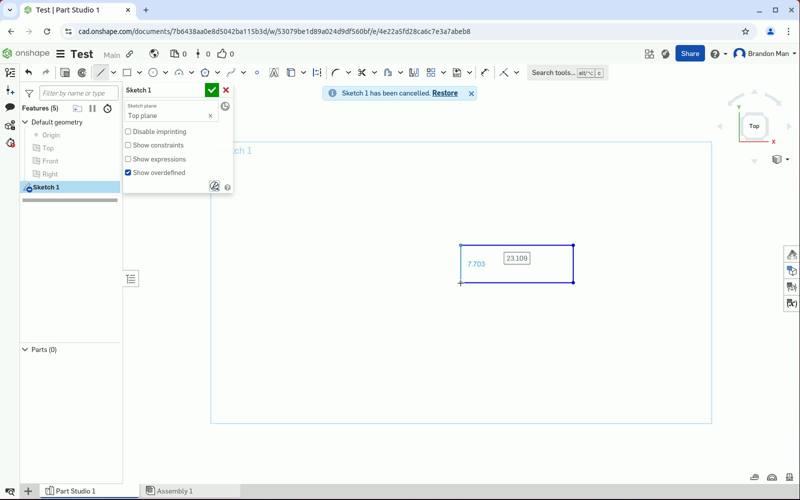
key_up(shift)
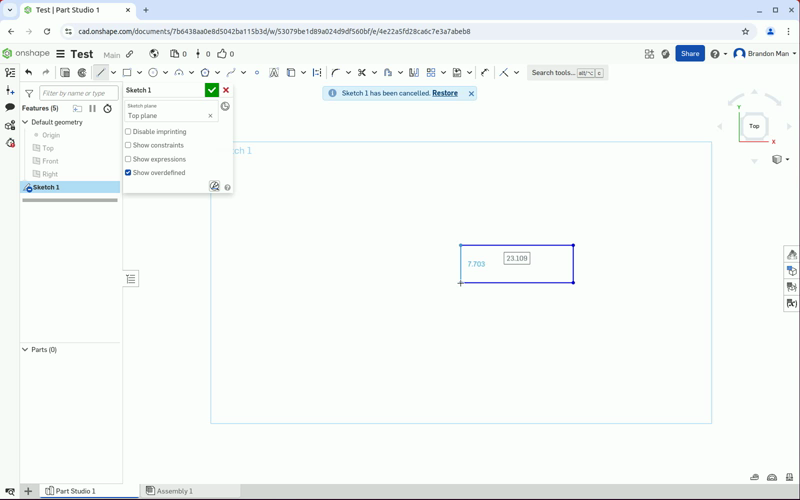
click(460, 282)
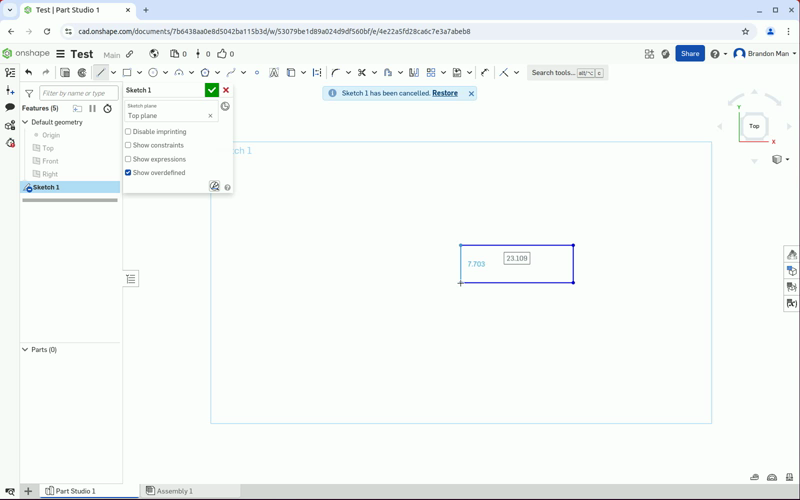
key(esc)
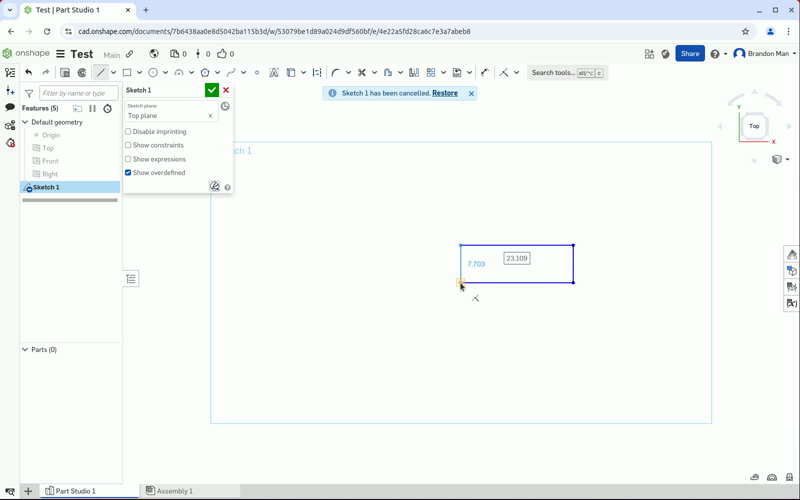
mouse_move(477, 263)
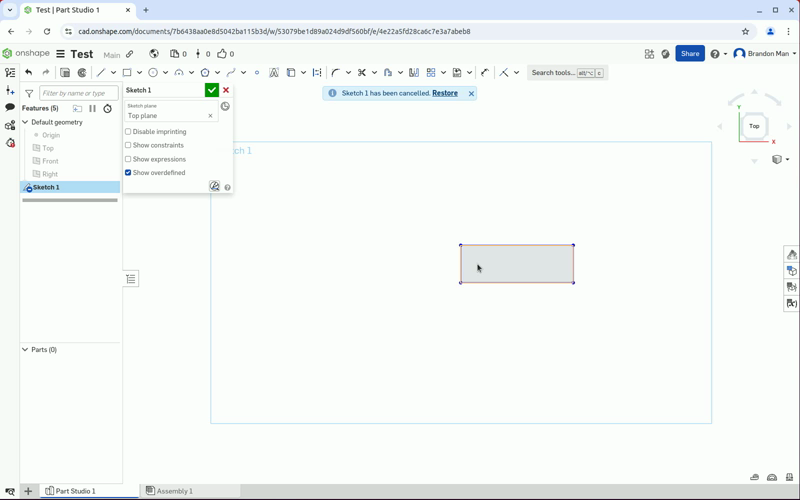
click(477, 263)
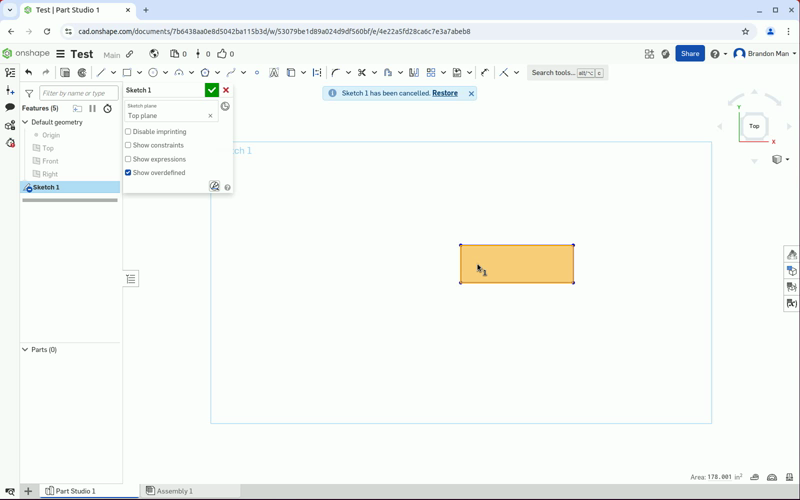
mouse_move(73, 352)
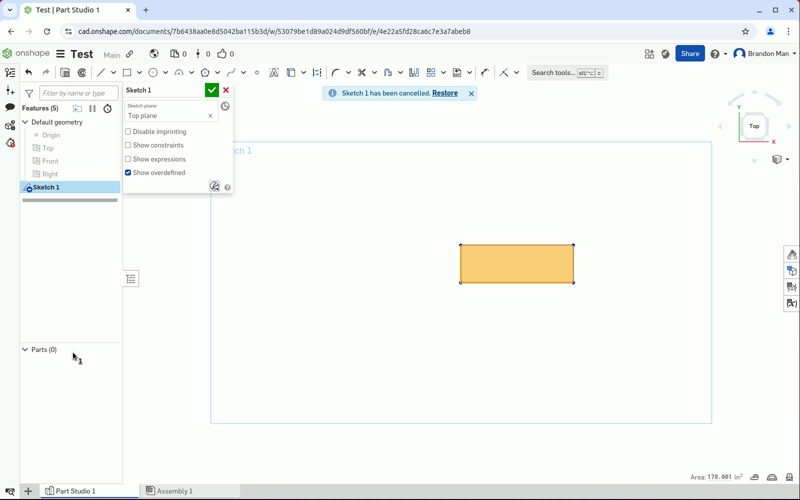
key(shift+y)
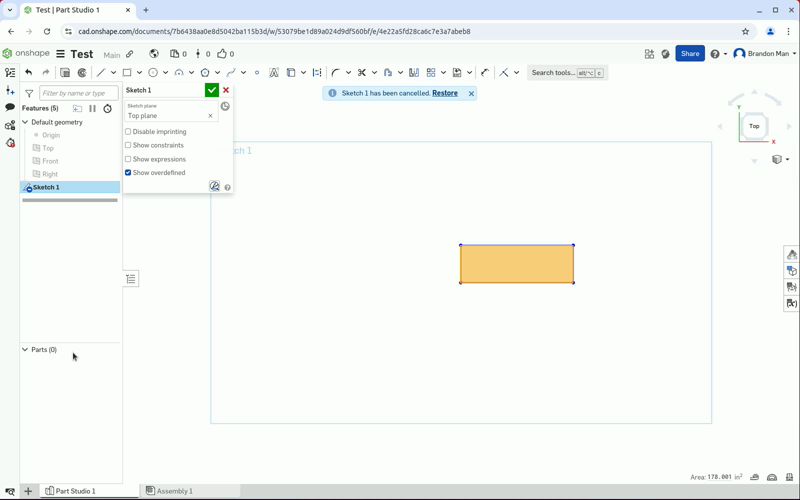
key(shift+e)
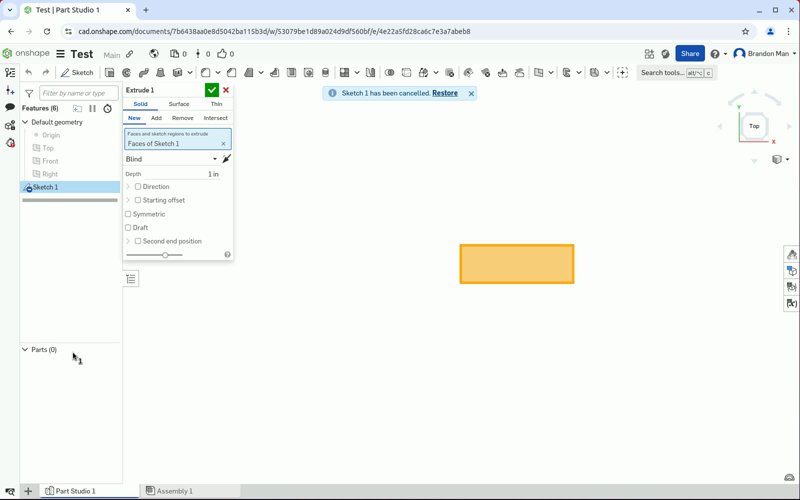
mouse_move(143, 106)
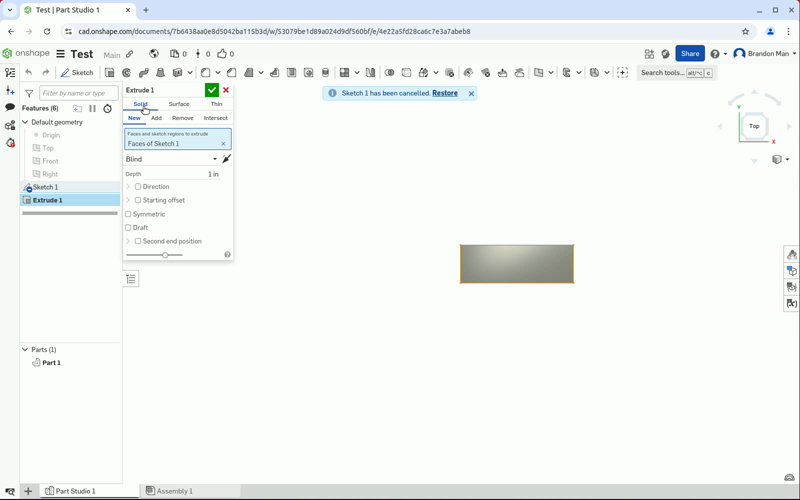
click(143, 106)
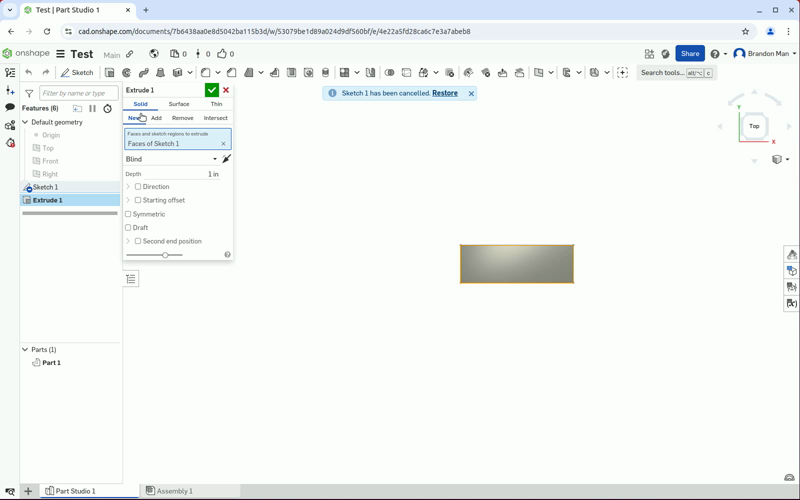
mouse_move(137, 120)
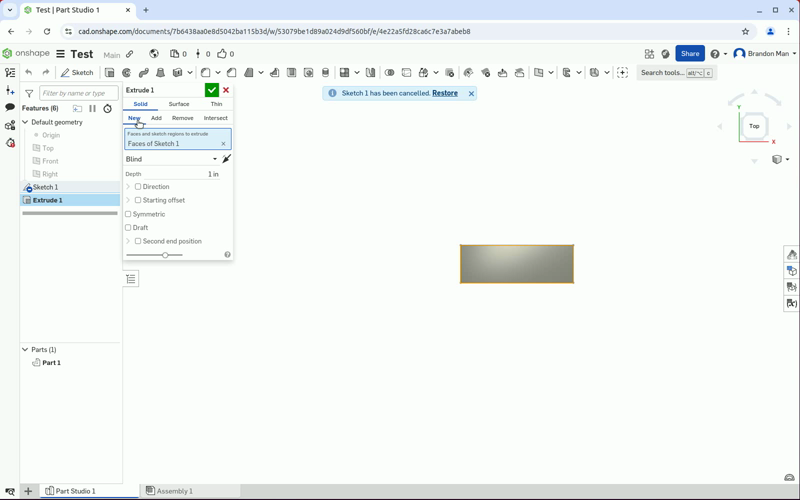
click(137, 120)
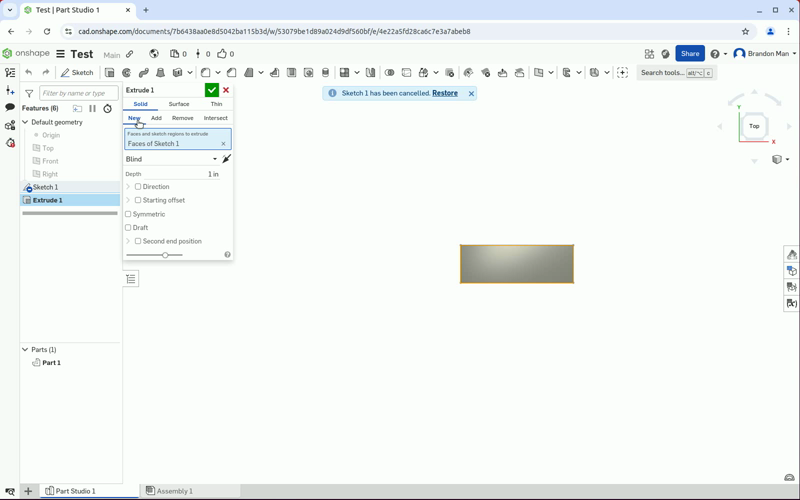
key(tab, 4)
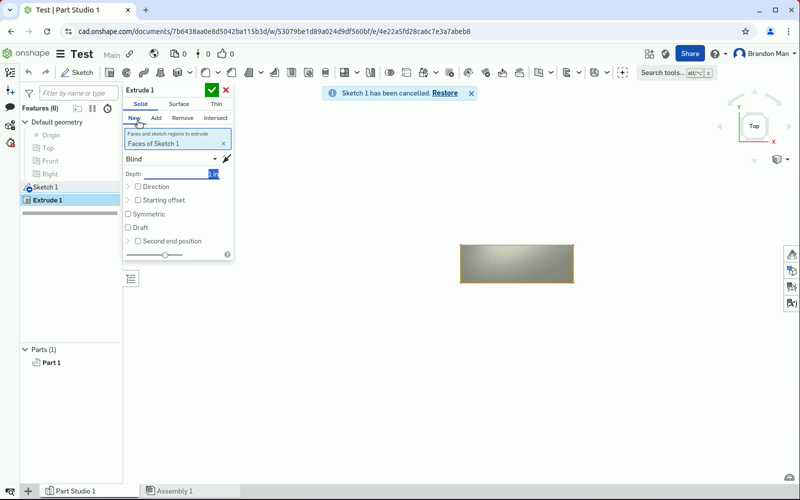
text(1.444)
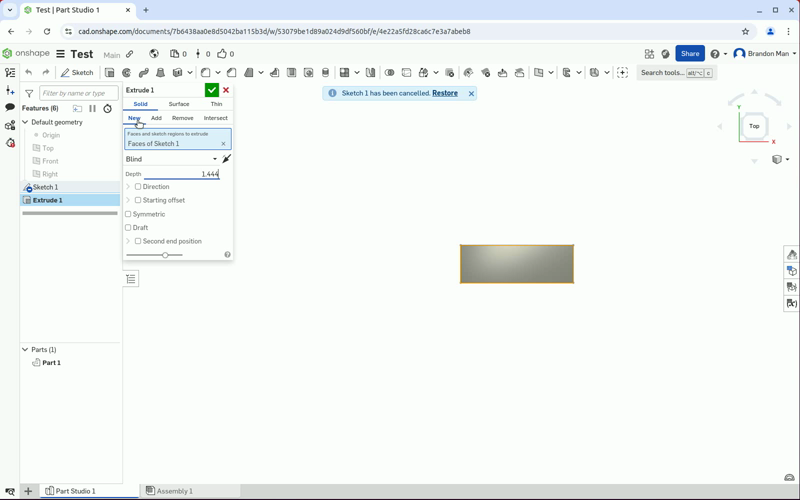
key(enter)
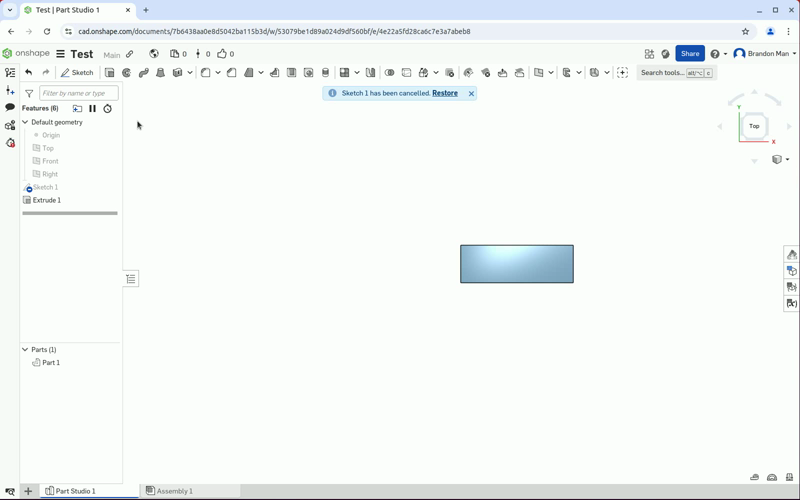
key(shift+h)
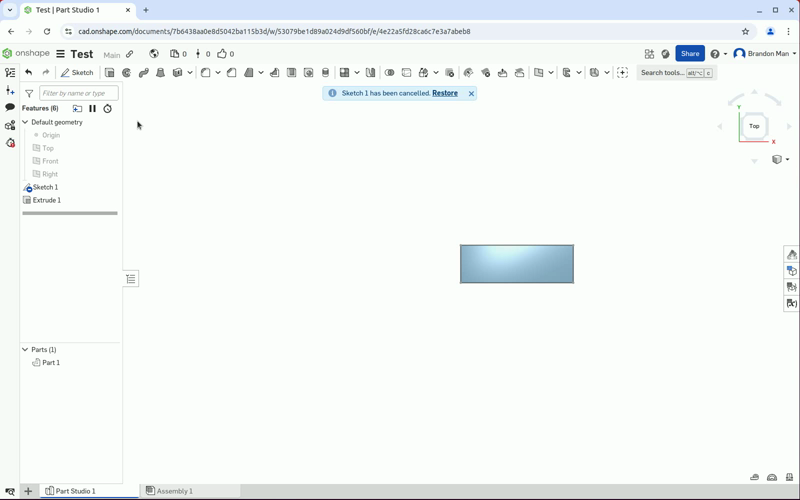
key(shift+h)
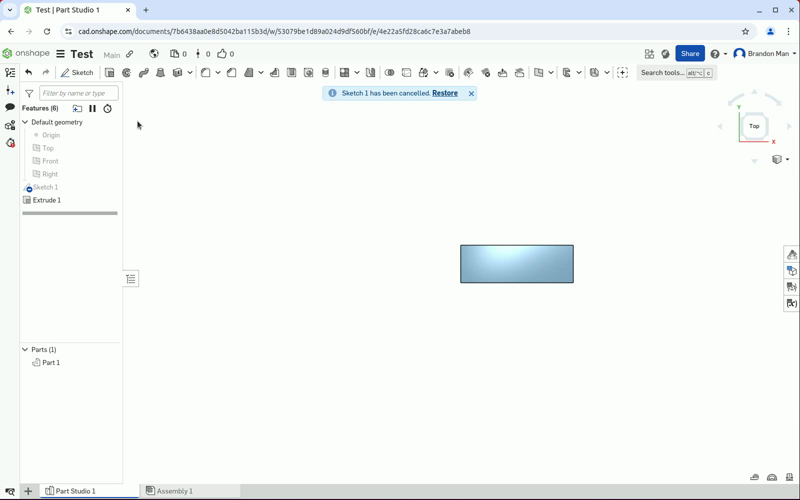
mouse_move(73, 189)
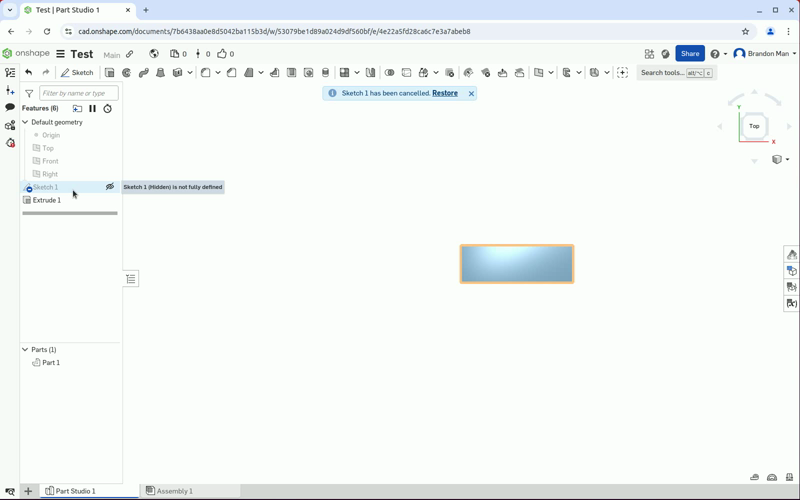
click(73, 189)
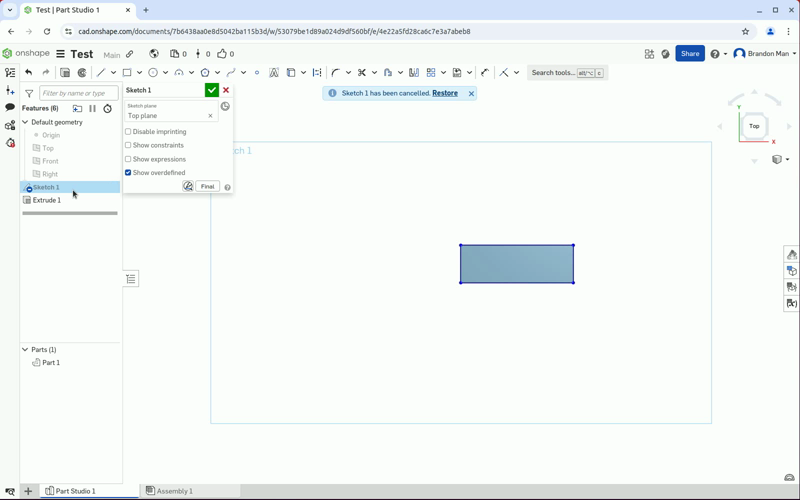
mouse_move(229, 92)
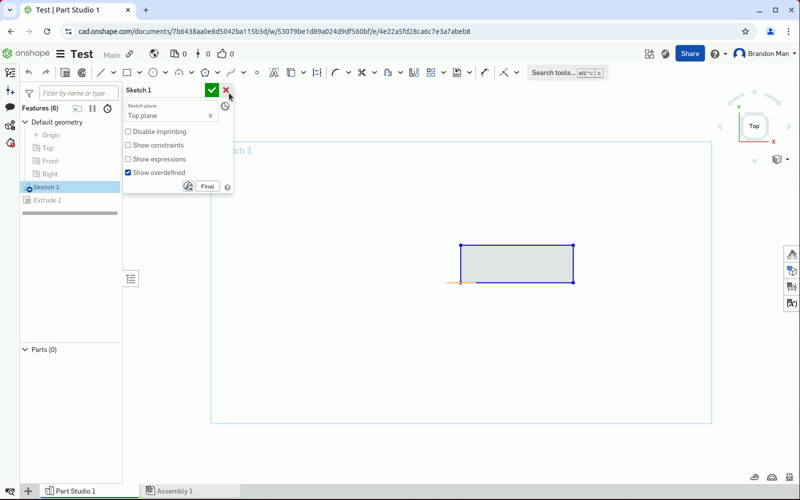
click(229, 92)
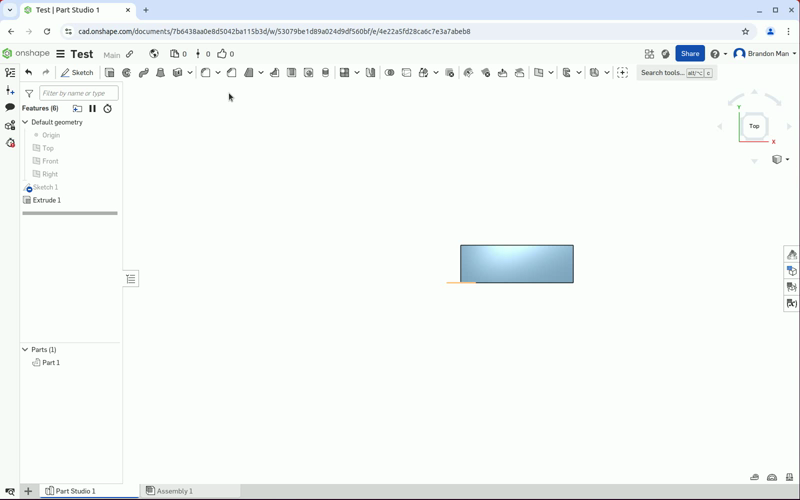
mouse_move(541, 75)
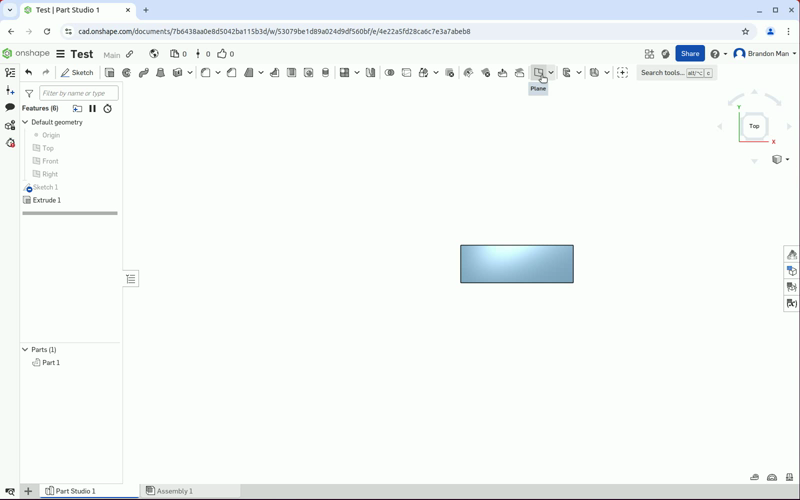
click(541, 75)
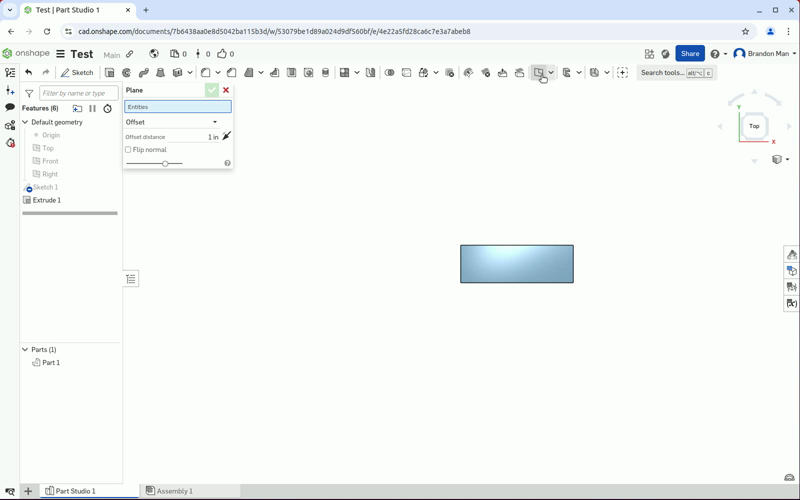
mouse_move(73, 150)
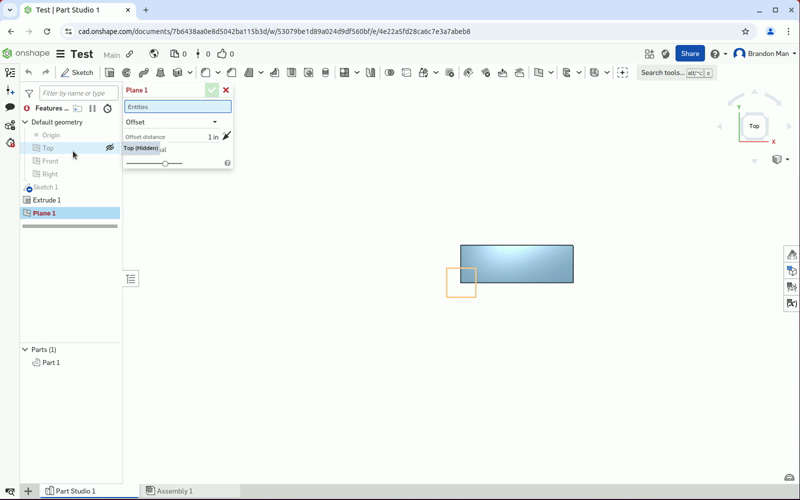
click(73, 150)
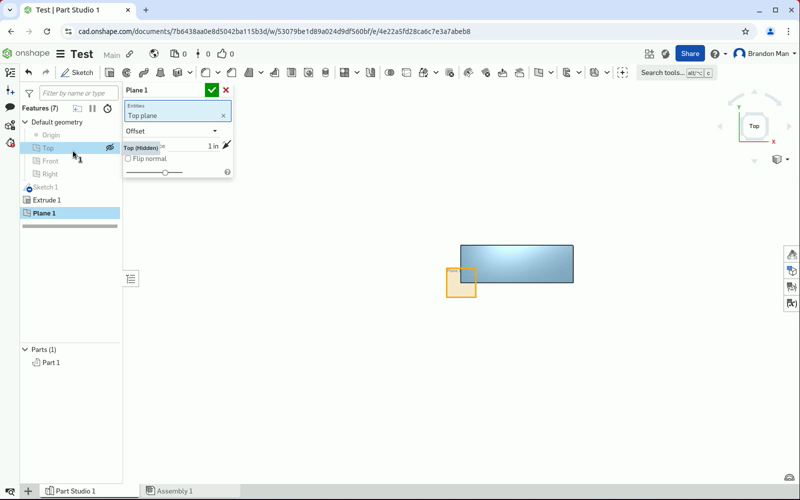
key(tab, 2)
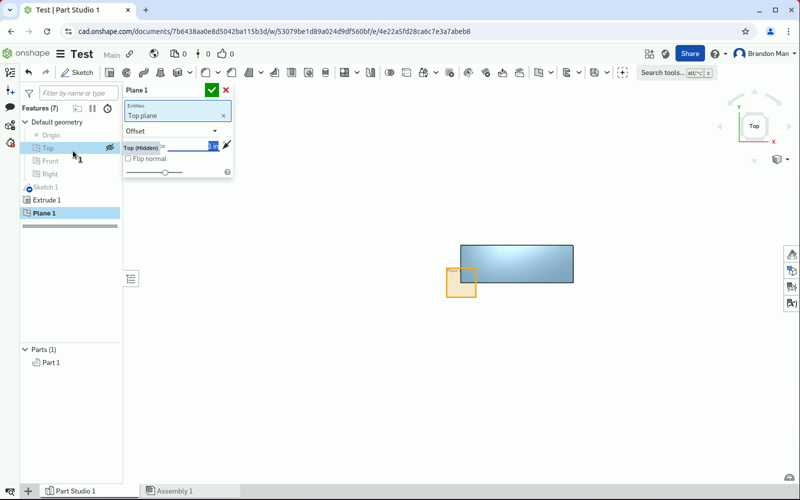
text(1.448)
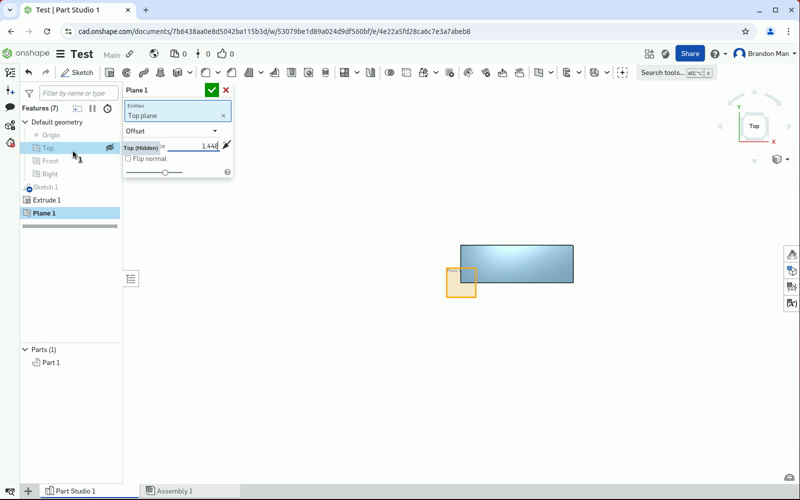
key(enter, 2)
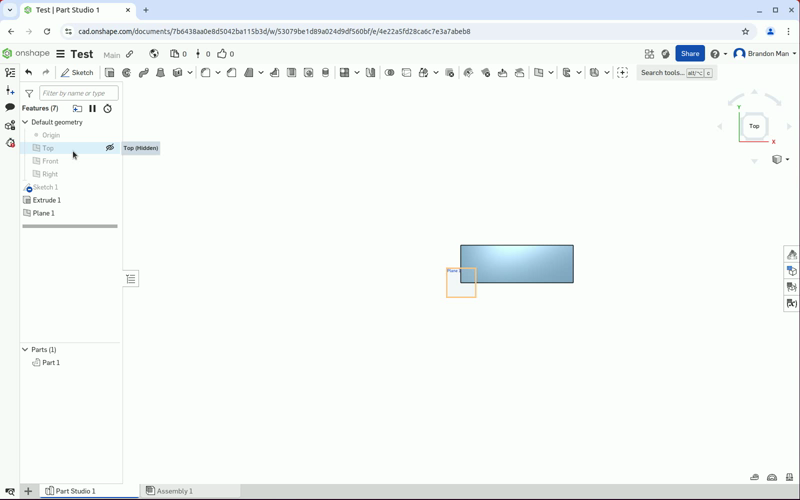
key(shift+s)
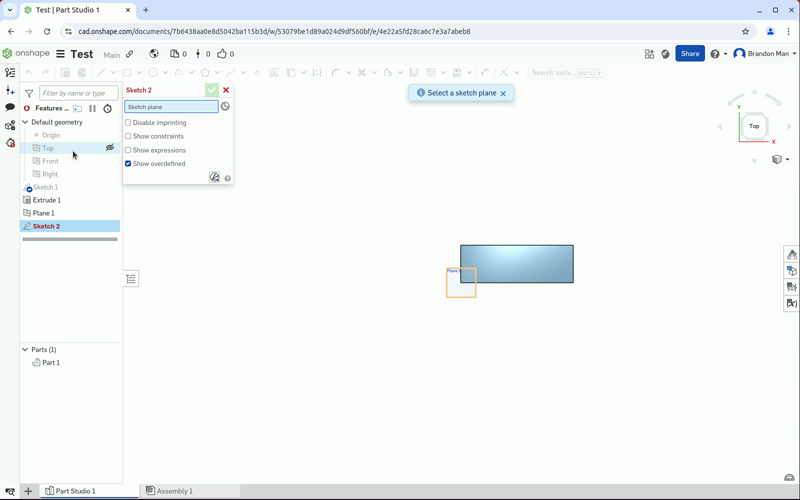
mouse_move(73, 215)
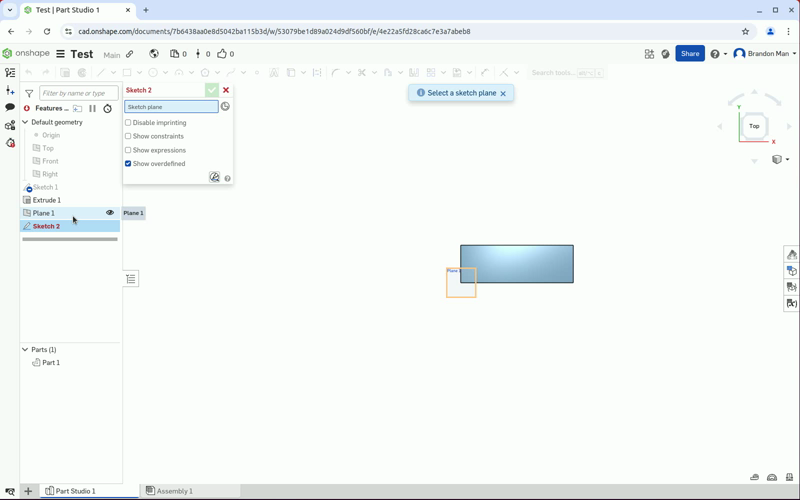
click(73, 215)
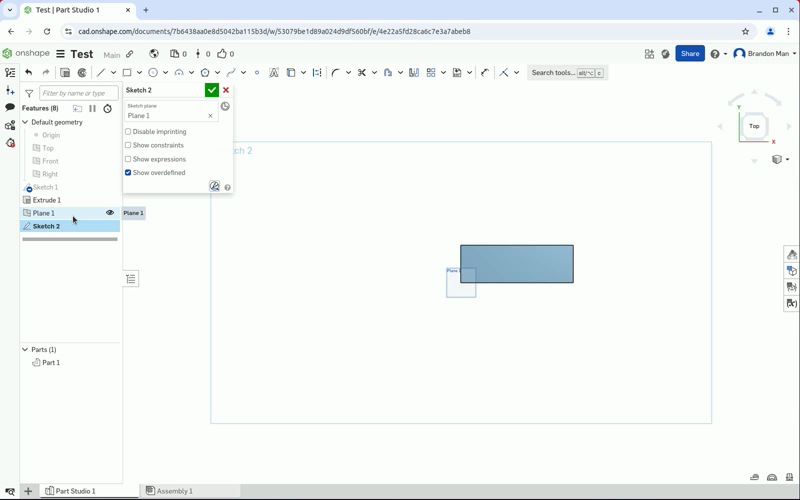
mouse_move(73, 352)
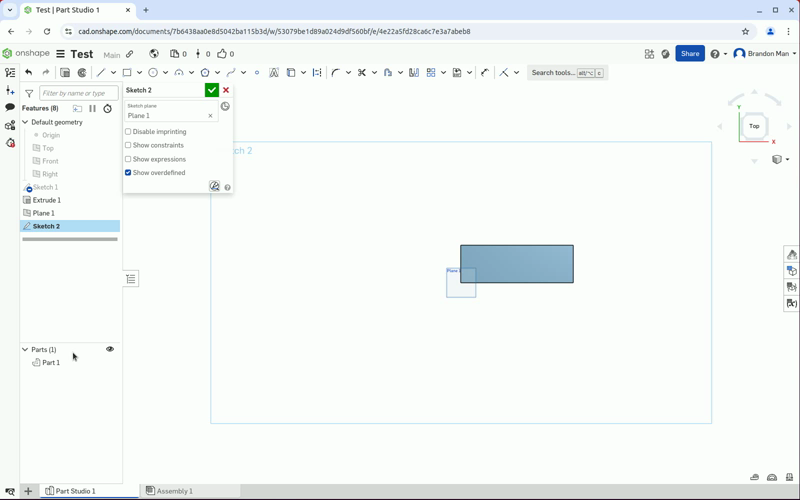
key(y)
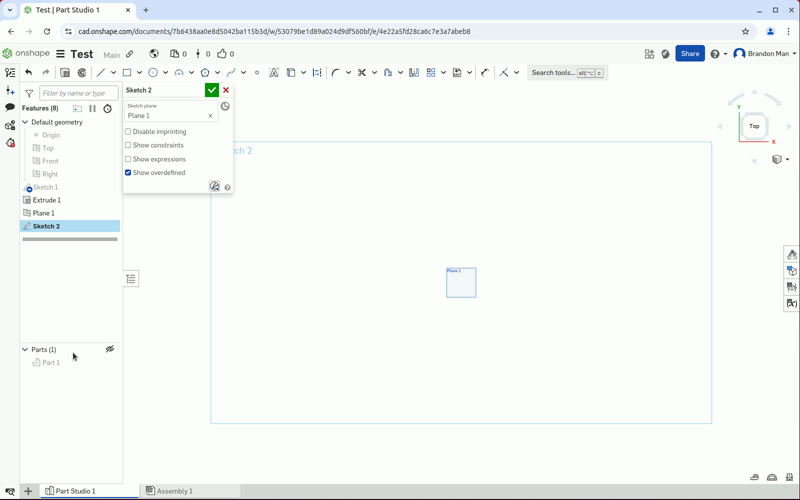
key(l)
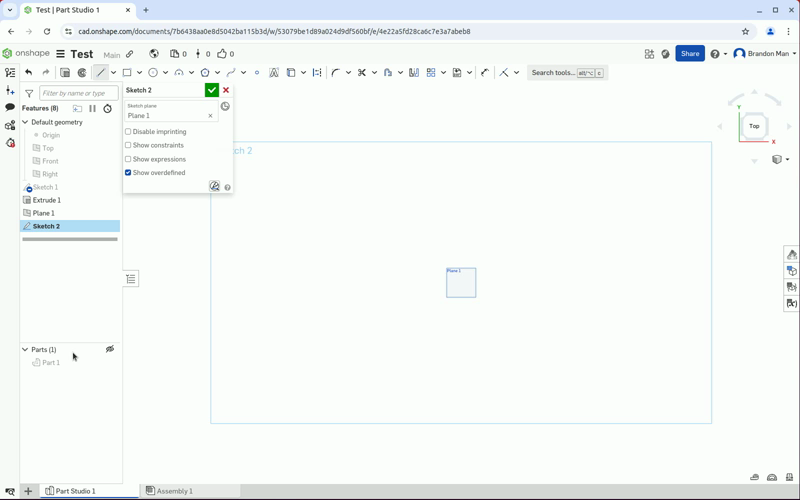
key_down(shift)
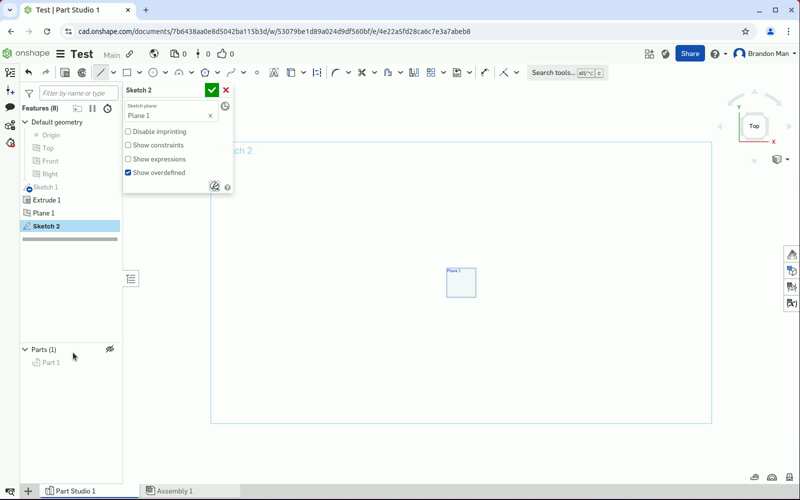
mouse_move(479, 271)
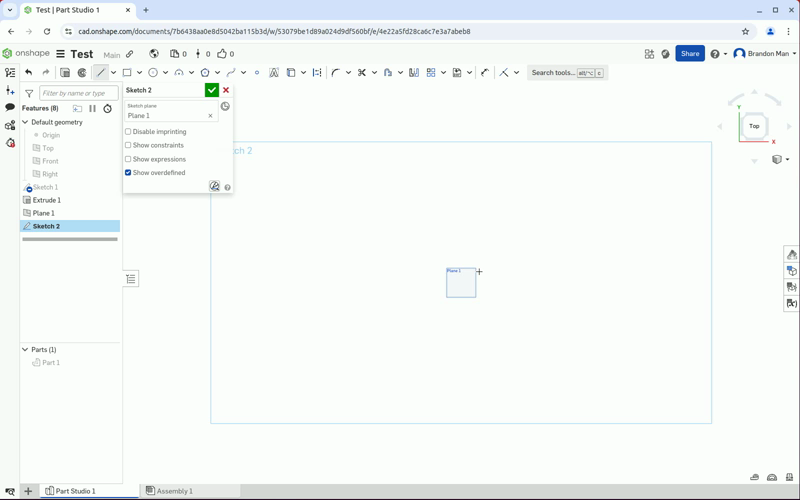
click(479, 271)
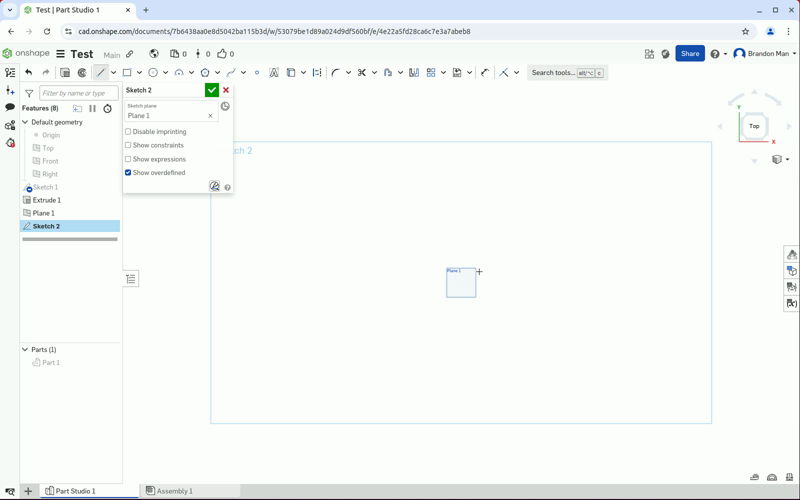
key_up(shift)
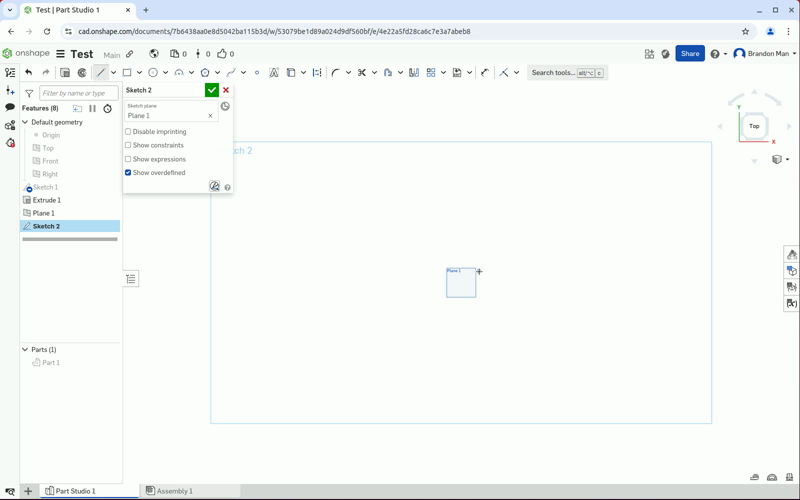
key_down(shift)
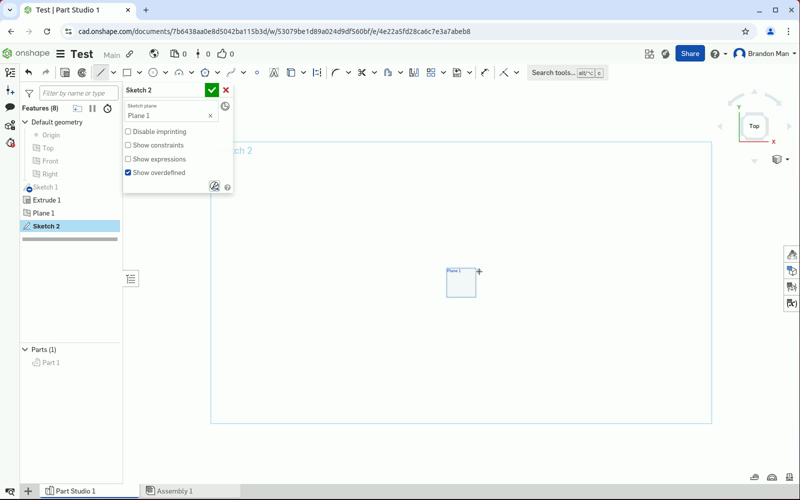
mouse_move(555, 271)
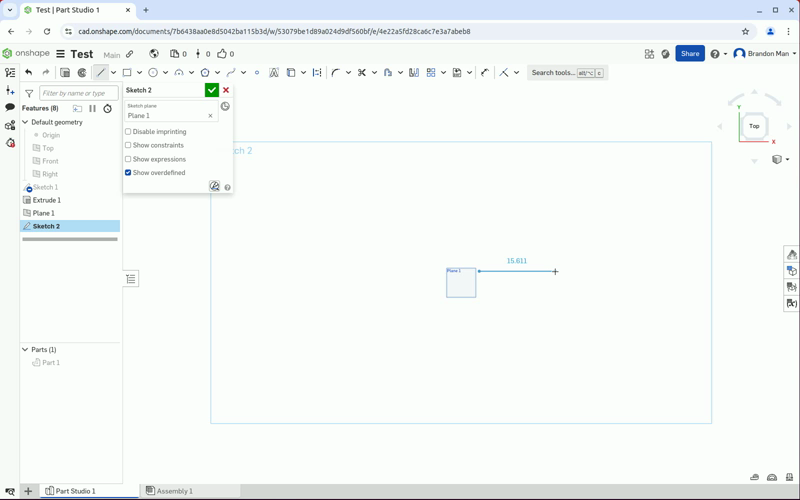
click(555, 271)
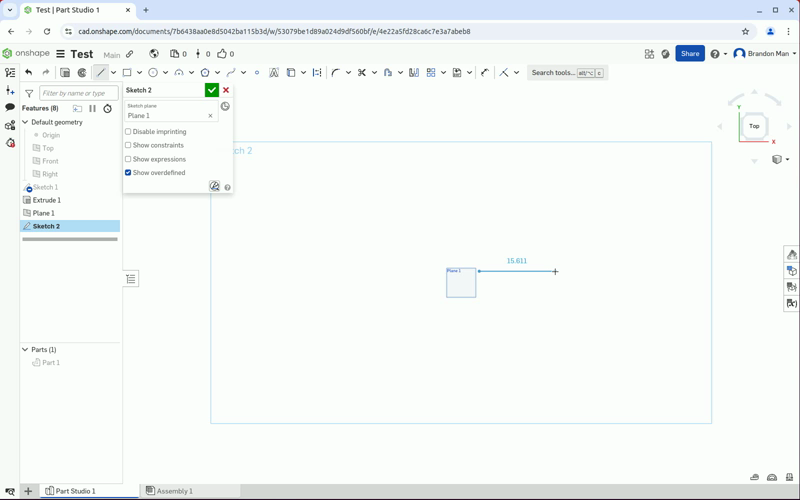
key_up(shift)
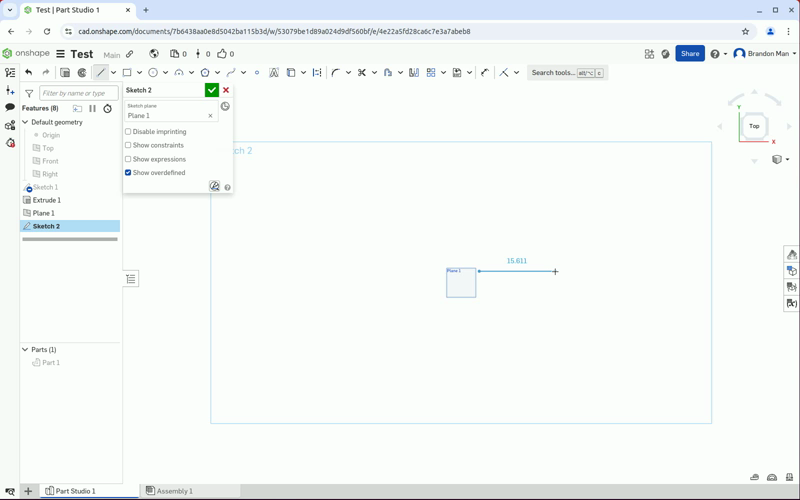
key_down(shift)
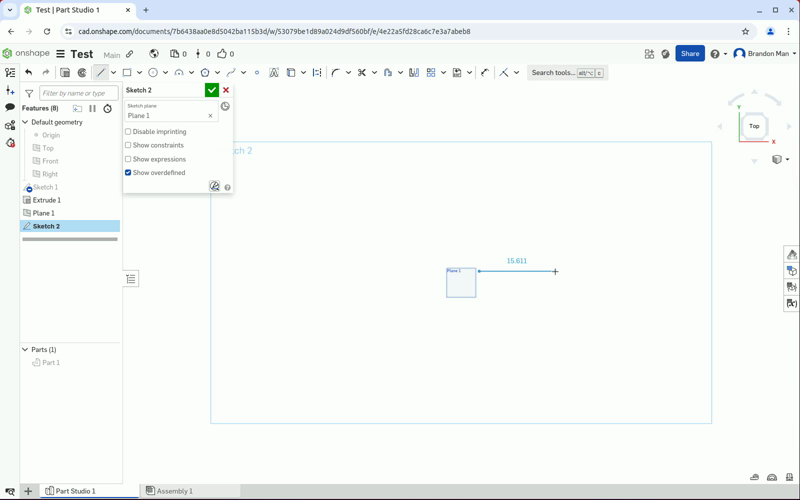
mouse_move(585, 271)
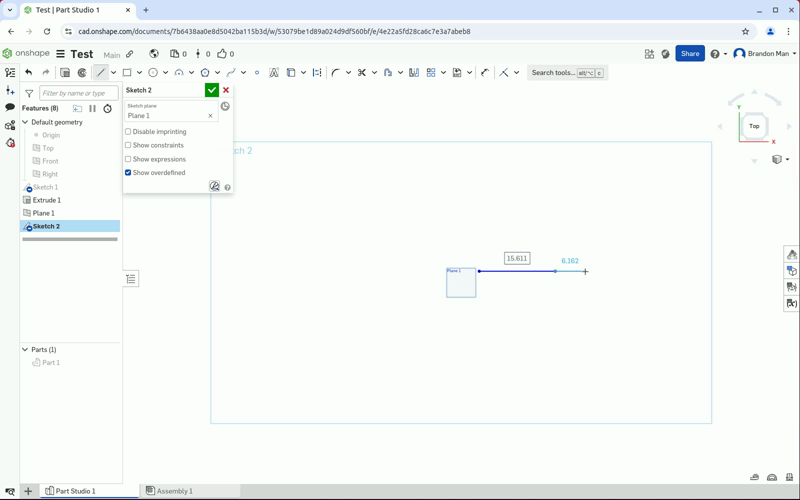
mouse_move(555, 256)
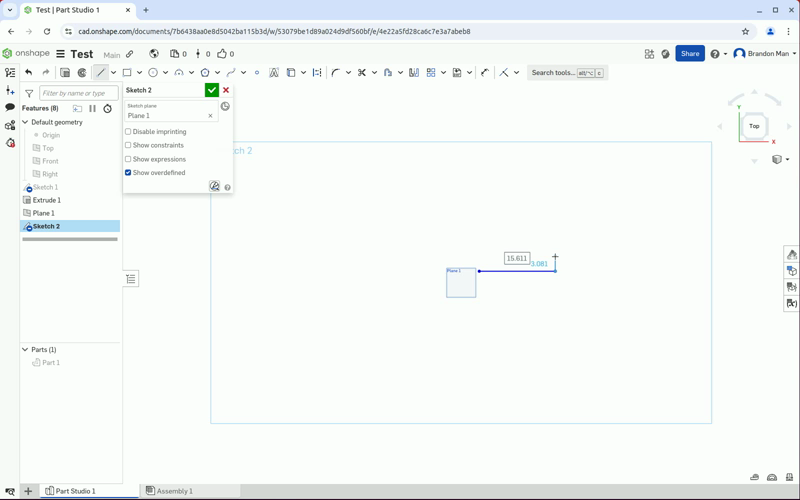
click(555, 256)
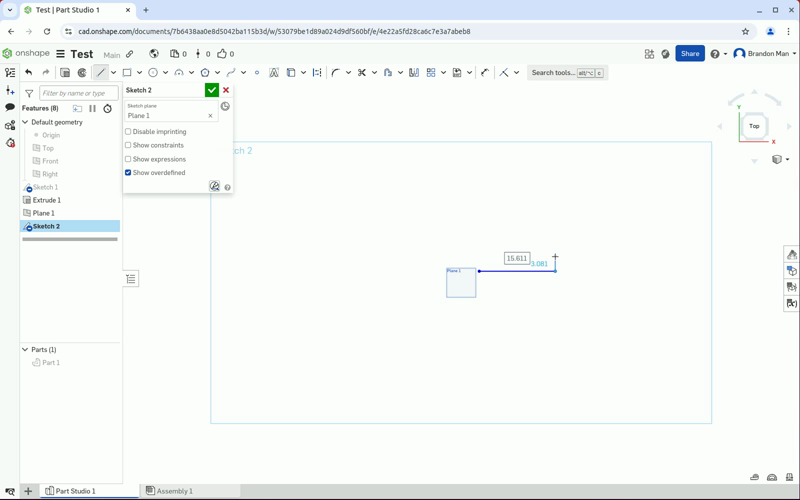
key_up(shift)
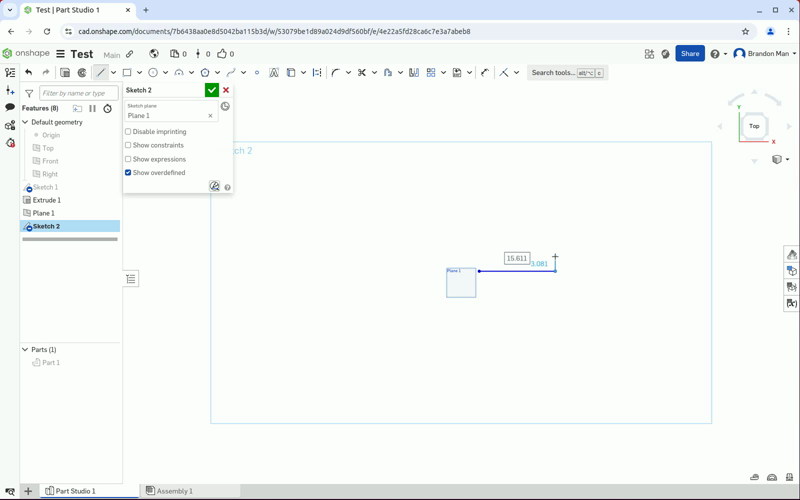
key_down(shift)
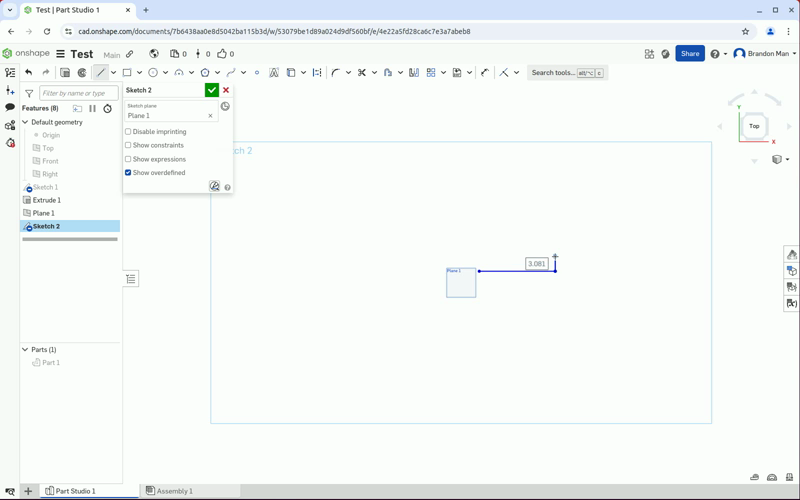
mouse_move(479, 256)
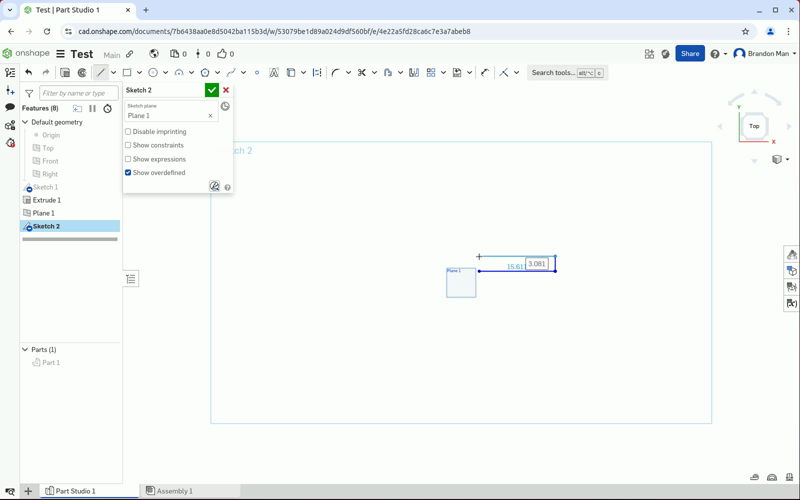
click(479, 256)
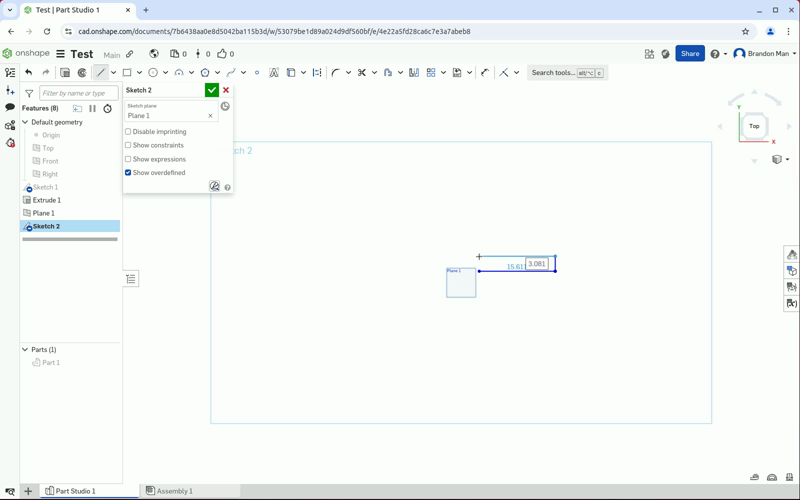
key_up(shift)
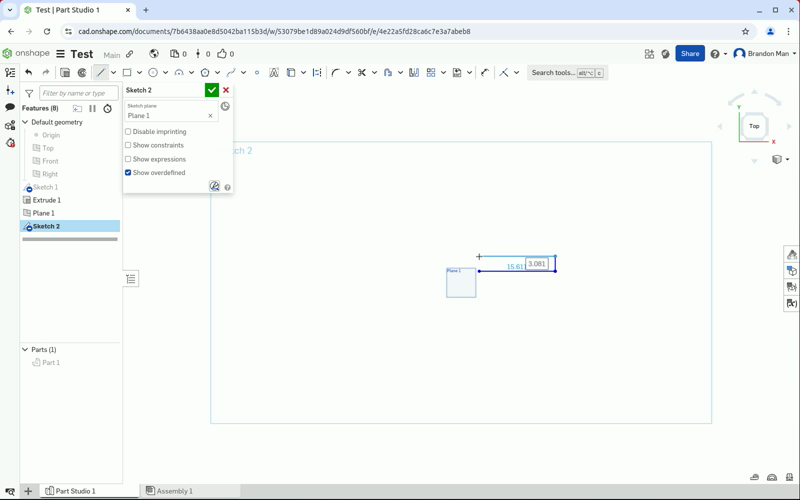
mouse_move(509, 256)
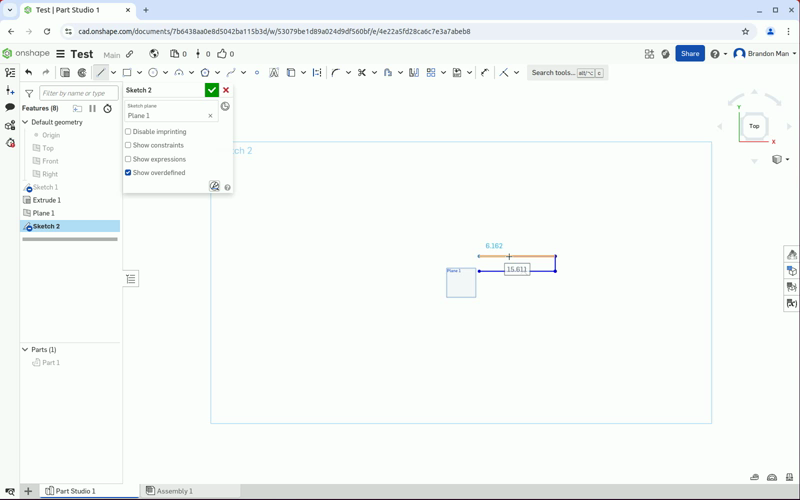
key_down(shift)
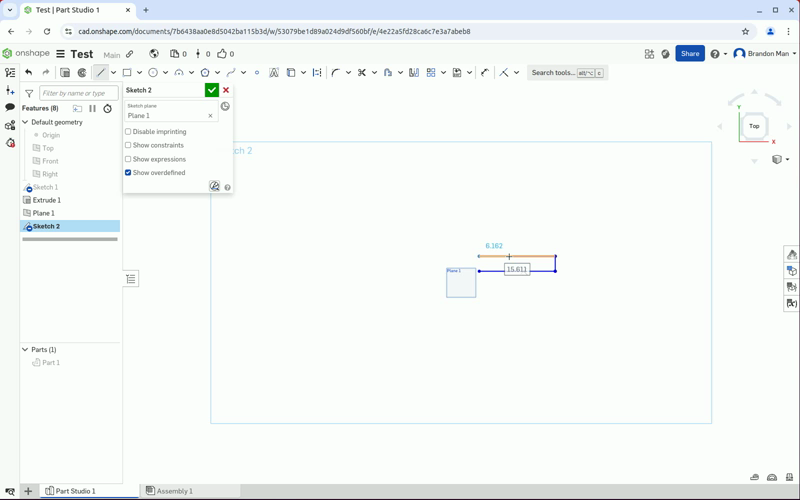
mouse_move(479, 271)
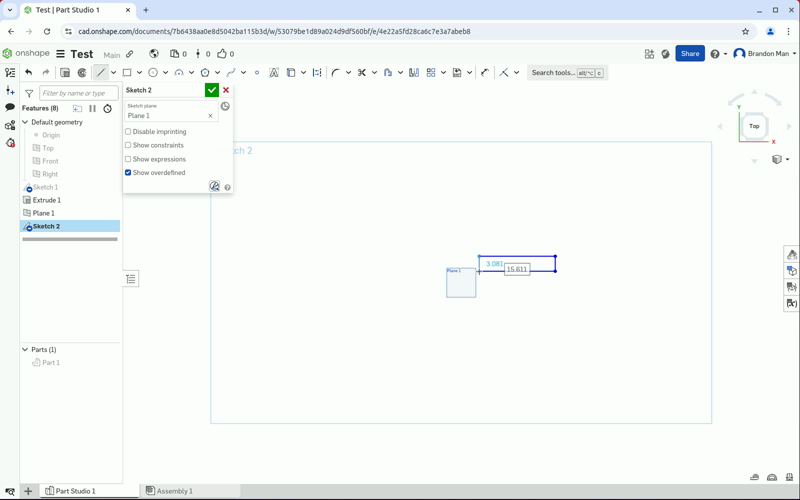
key_up(shift)
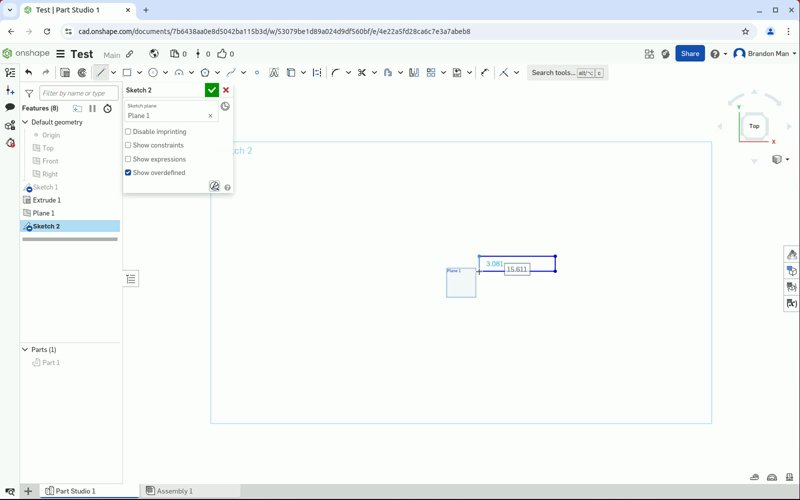
click(479, 271)
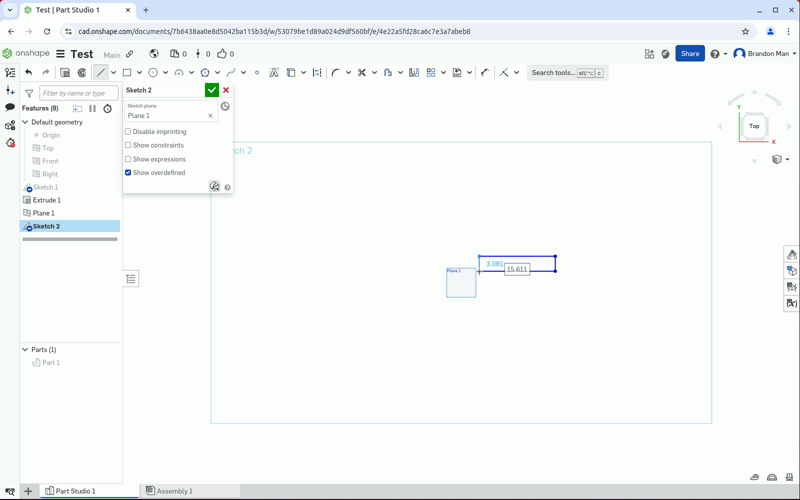
key(esc)
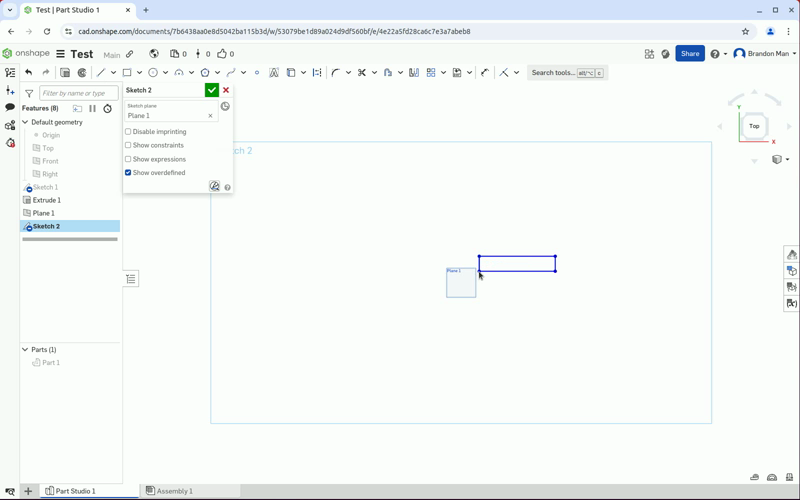
mouse_move(485, 260)
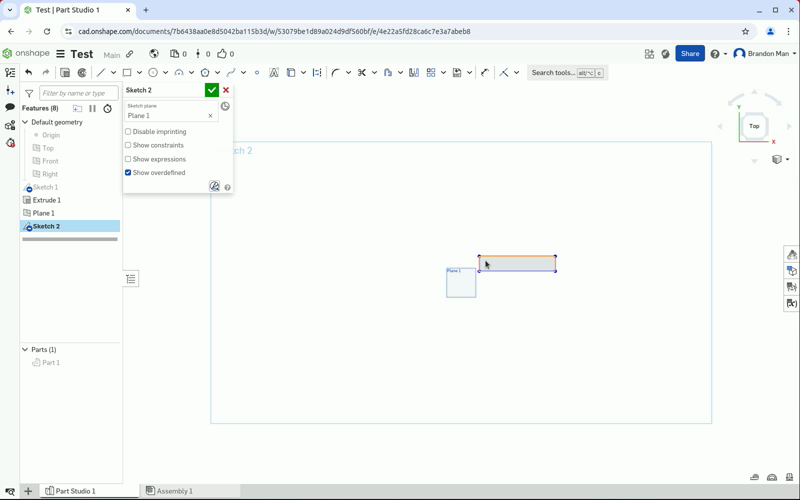
scroll(6)
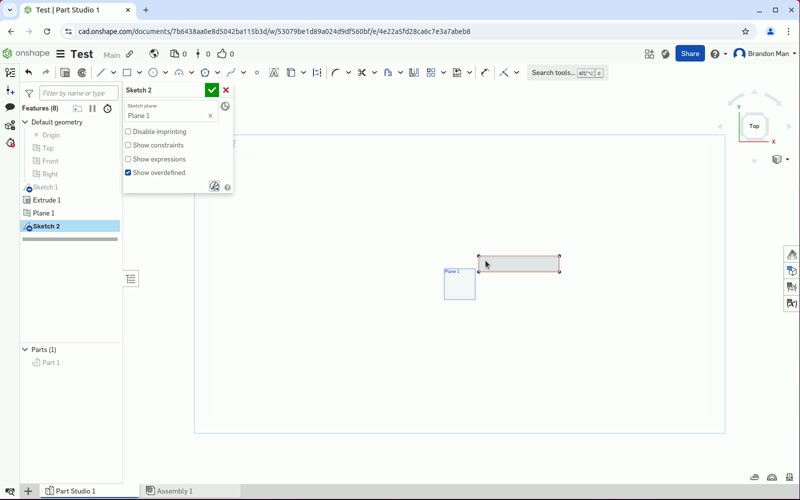
scroll(6)
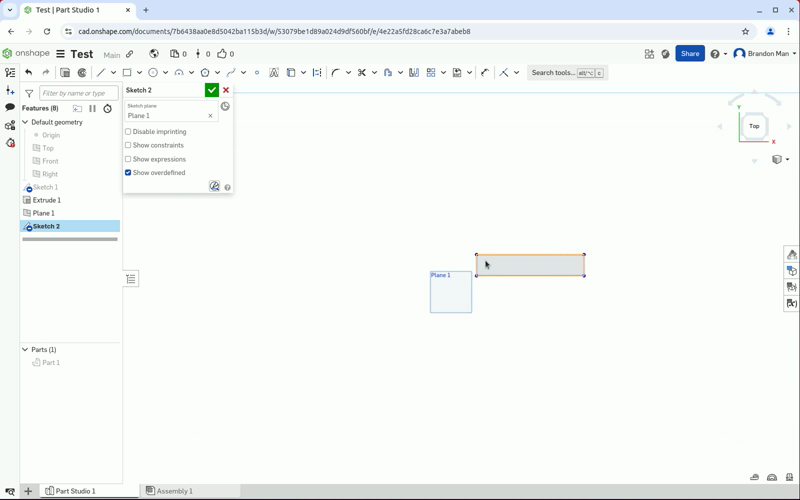
scroll(6)
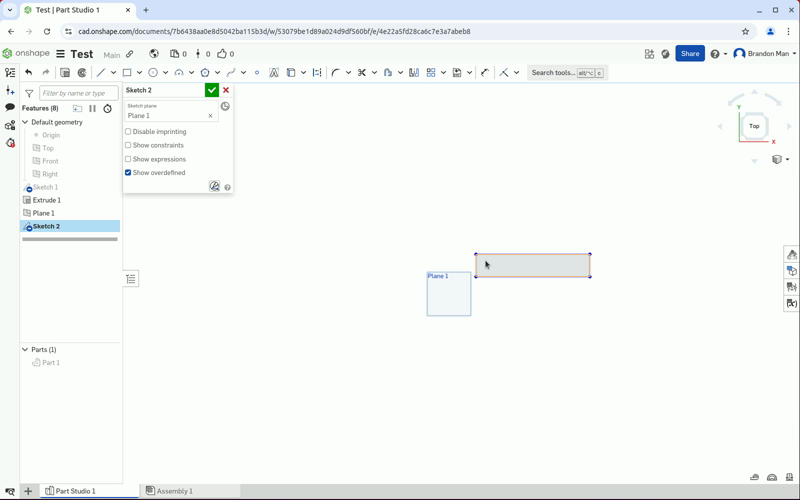
scroll(6)
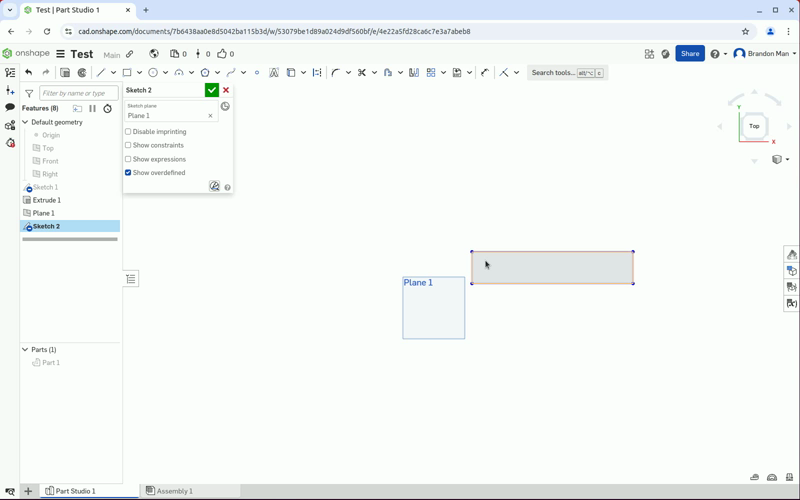
scroll(6)
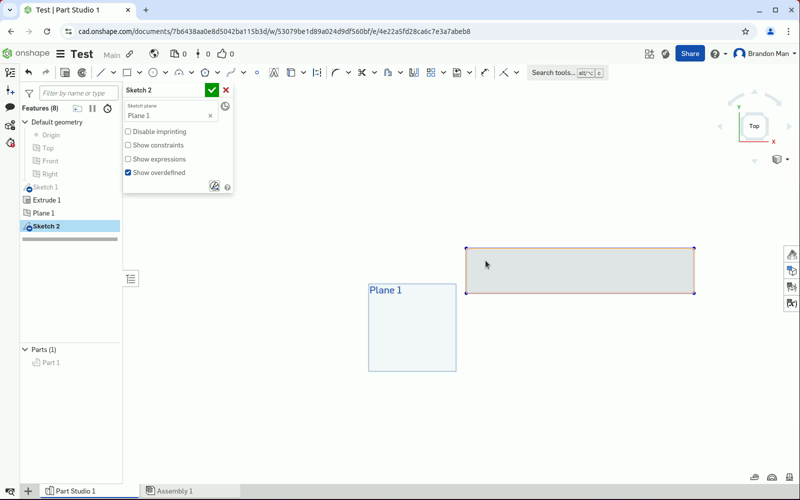
scroll(6)
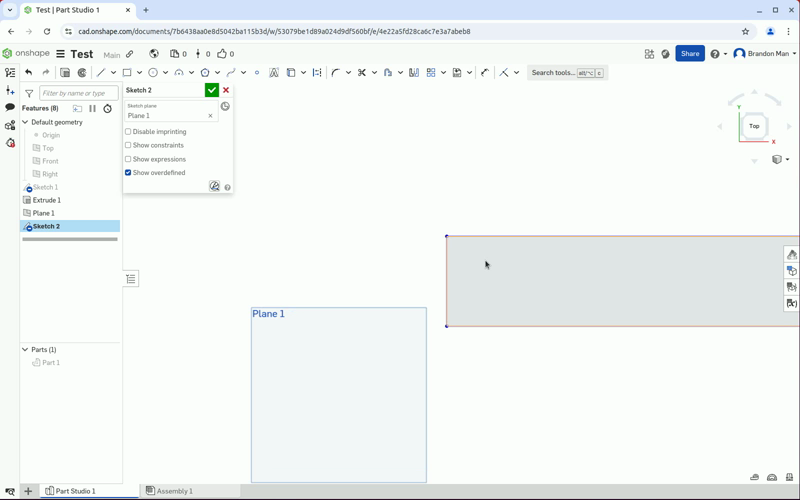
scroll(6)
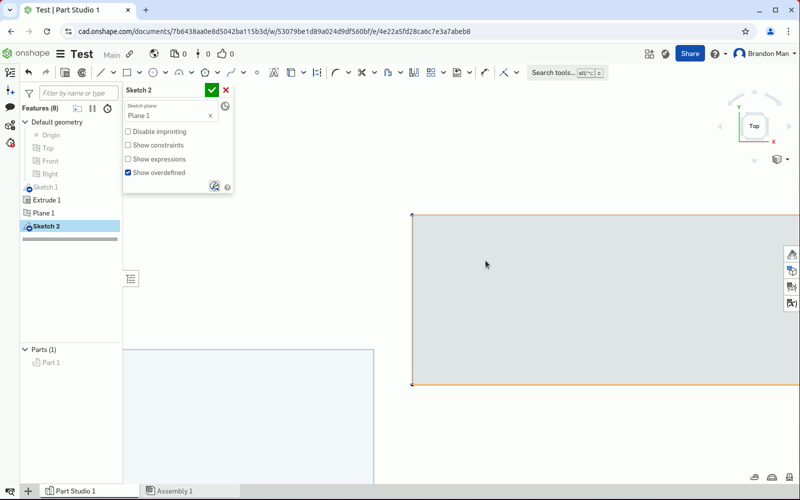
click(485, 260)
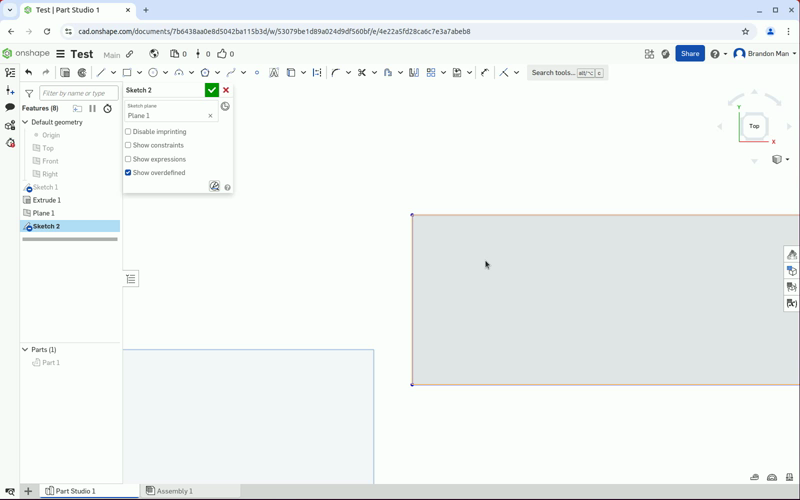
scroll(-6)
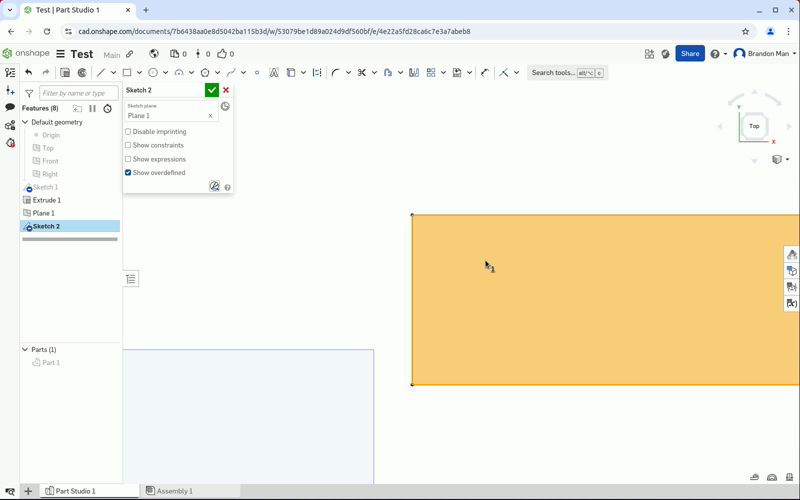
scroll(-6)
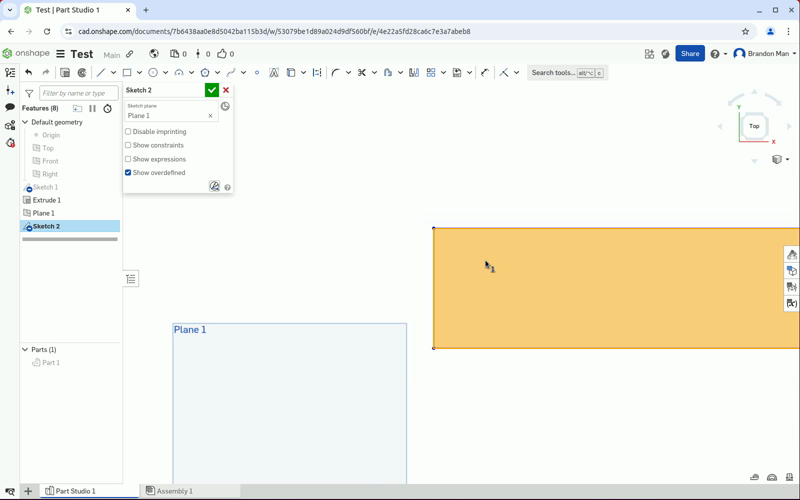
scroll(-6)
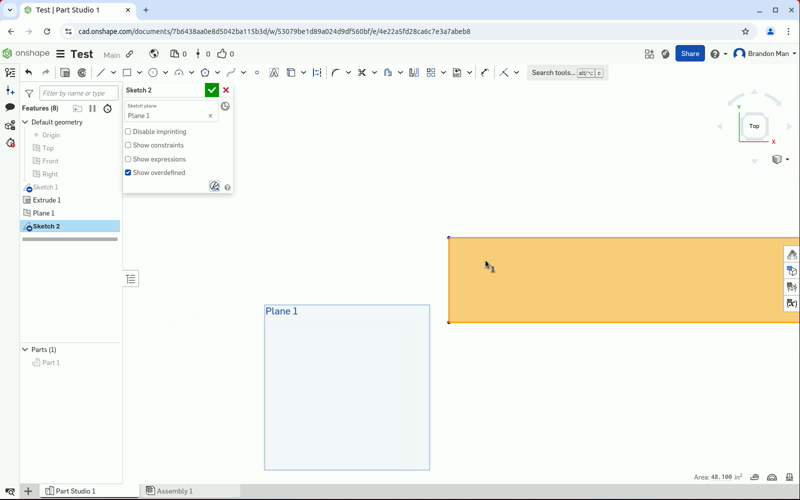
scroll(-6)
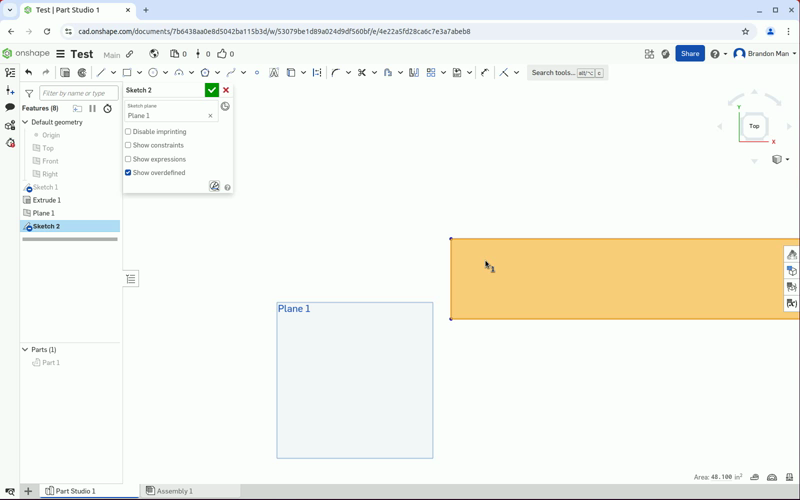
scroll(-6)
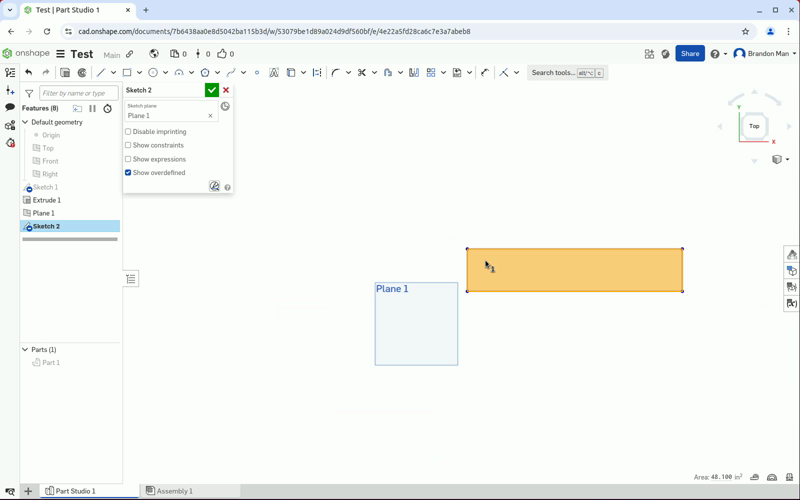
scroll(-6)
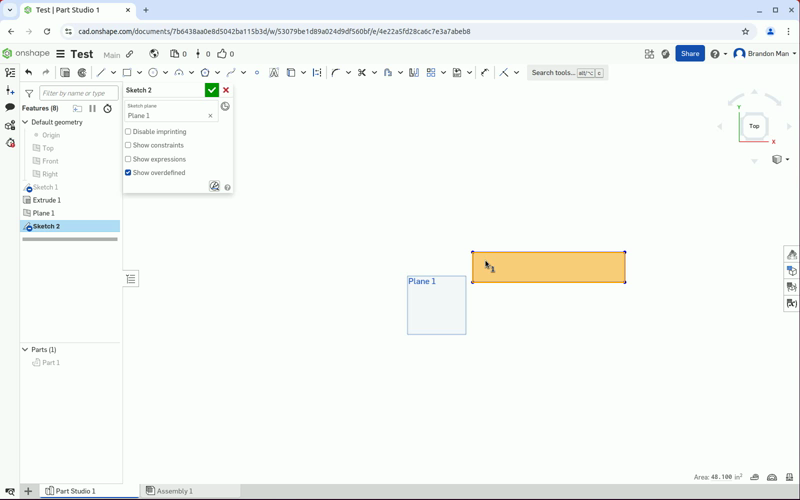
scroll(-6)
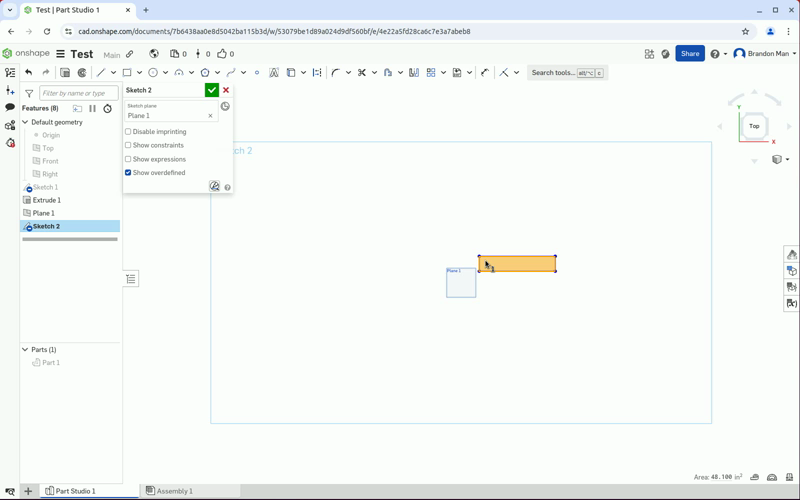
mouse_move(73, 352)
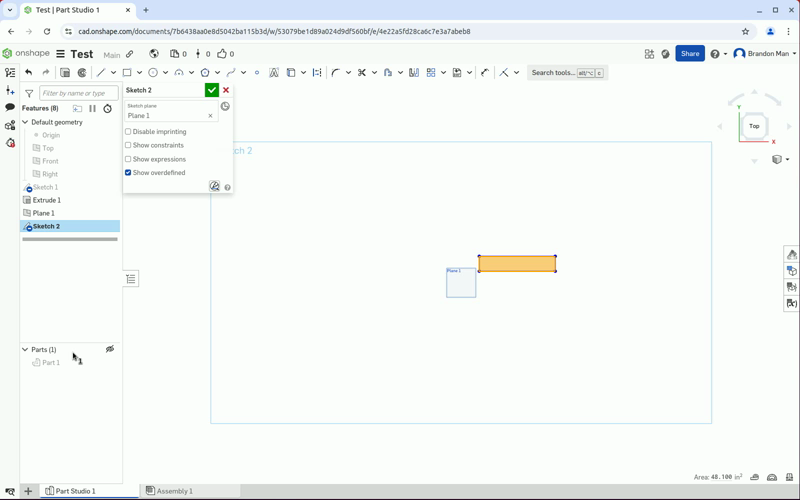
key(shift+y)
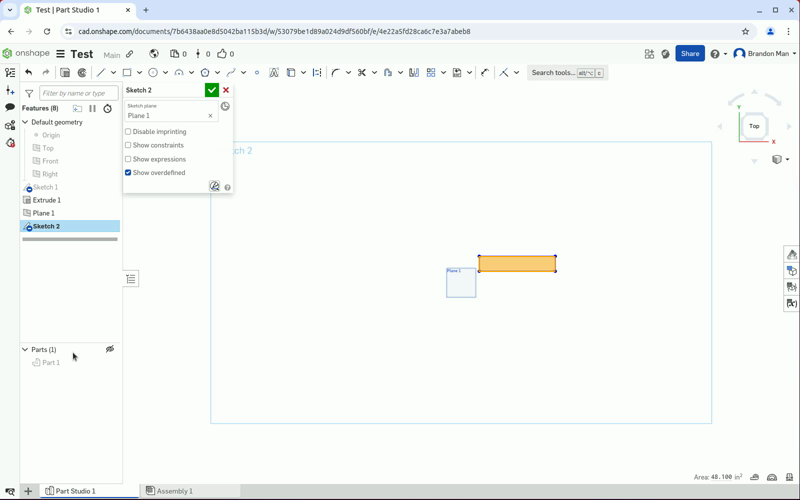
key(shift+e)
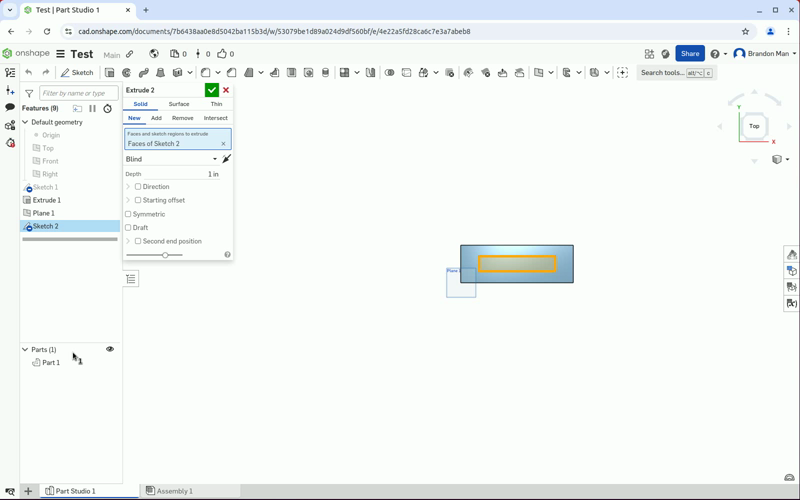
mouse_move(143, 106)
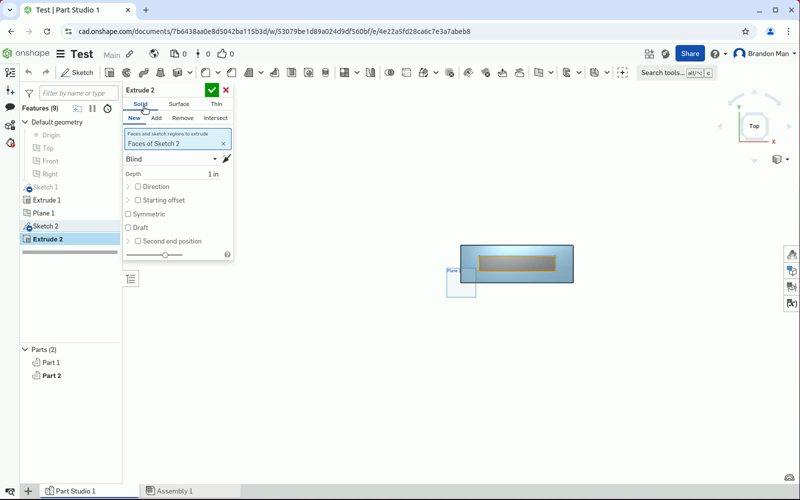
click(143, 106)
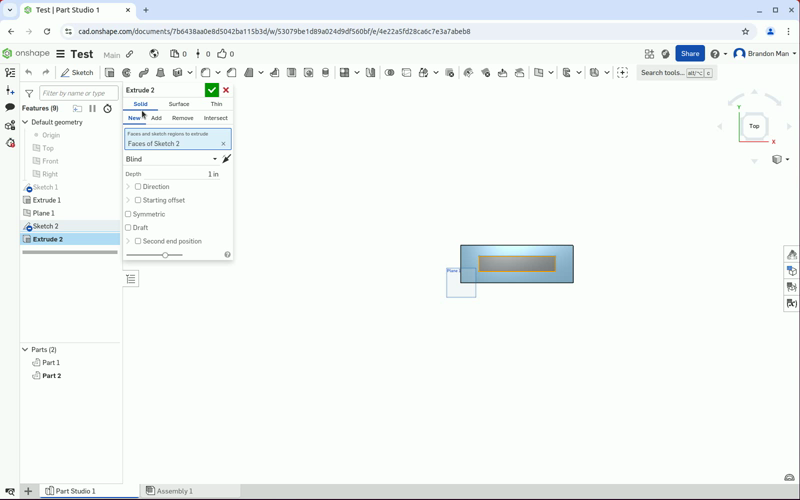
mouse_move(137, 120)
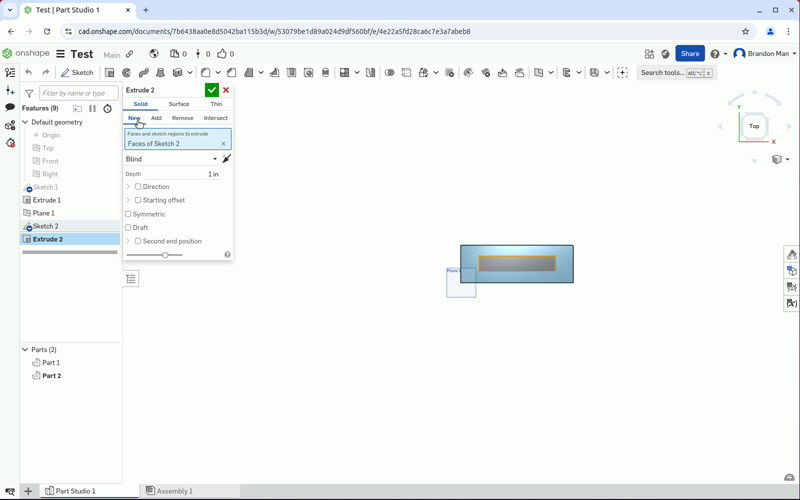
click(137, 120)
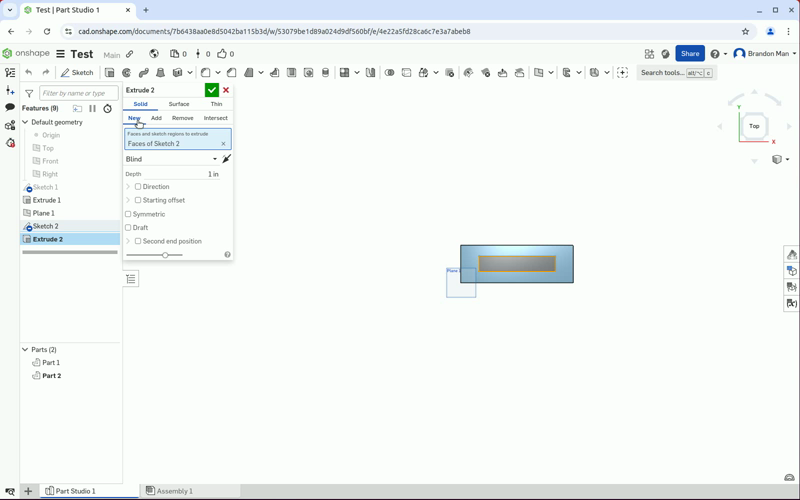
key(tab, 4)
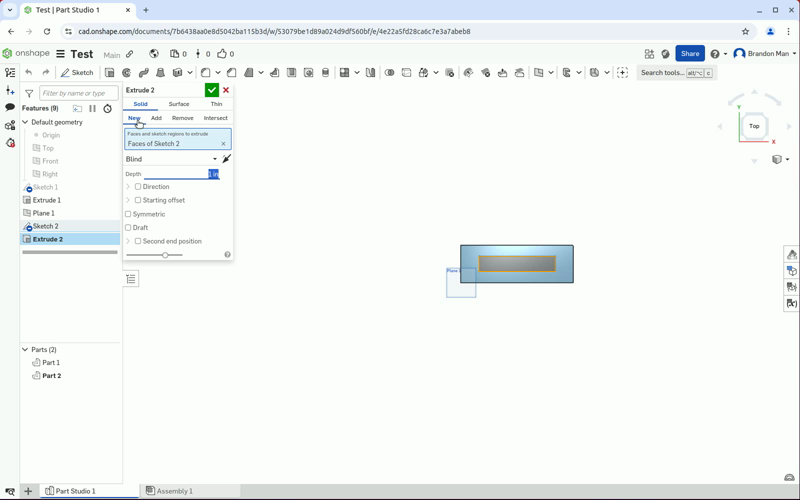
text(5.296)
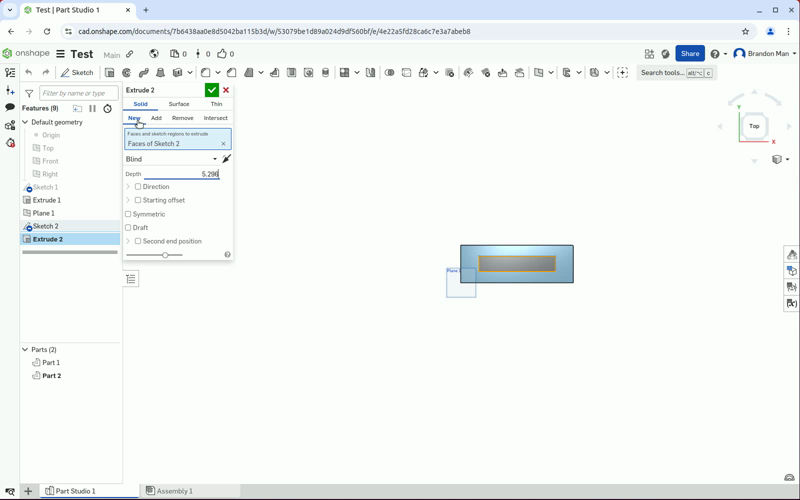
key(enter)
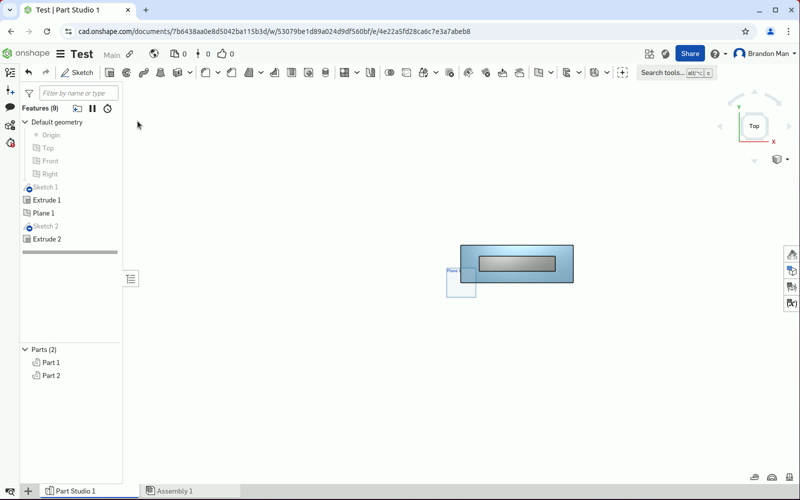
key(shift+h)
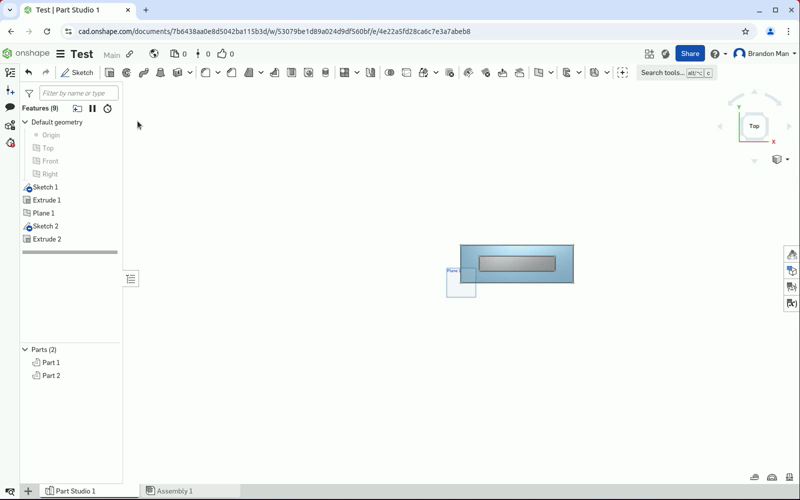
key(shift+h)
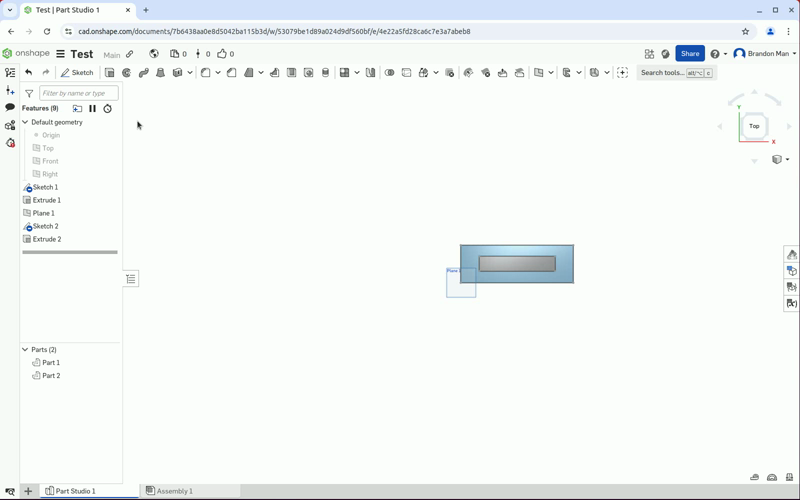
key(shift+7)
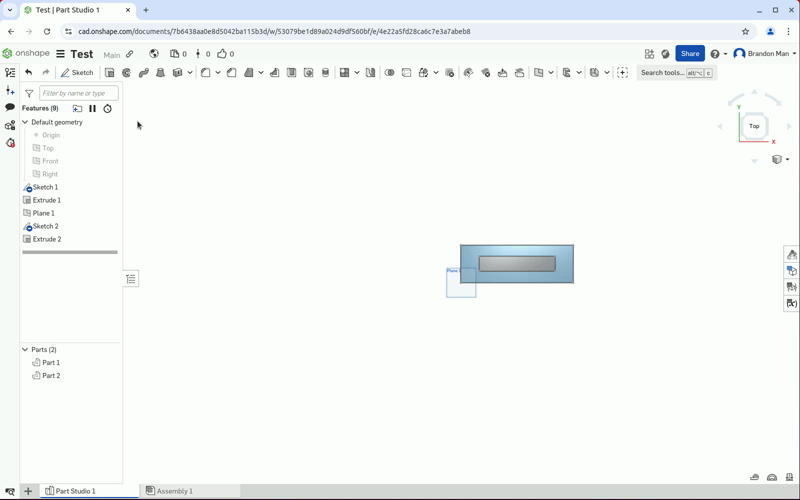
key(up, 3)
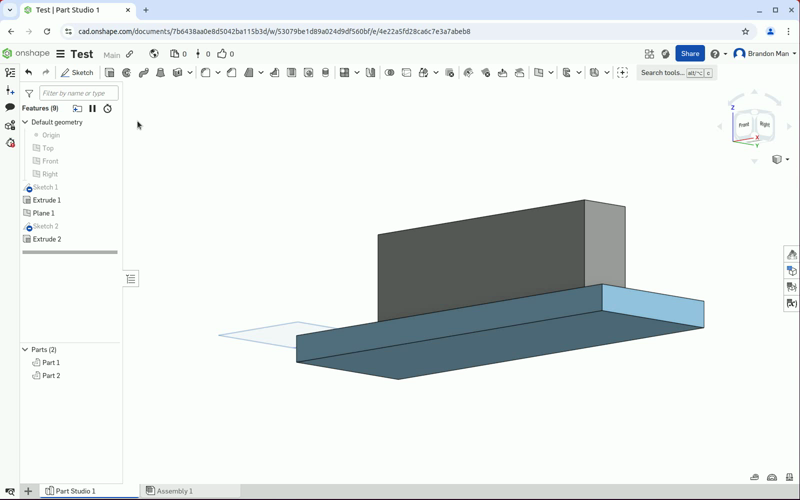
key(left, 3)
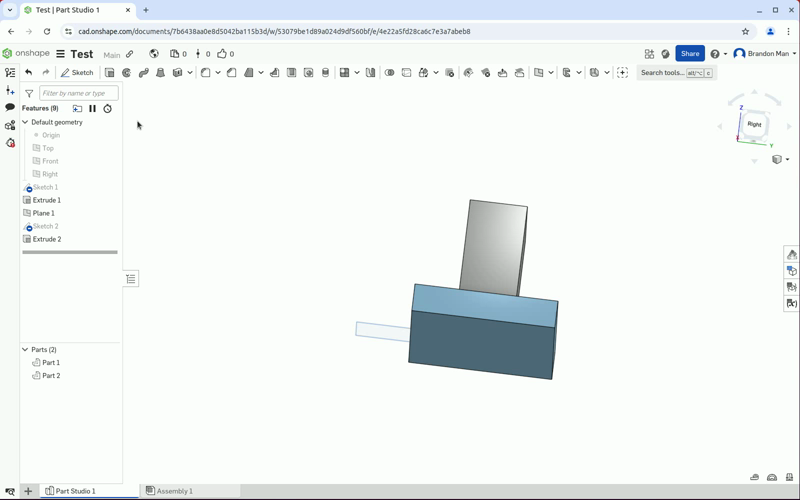
key(right, 3)
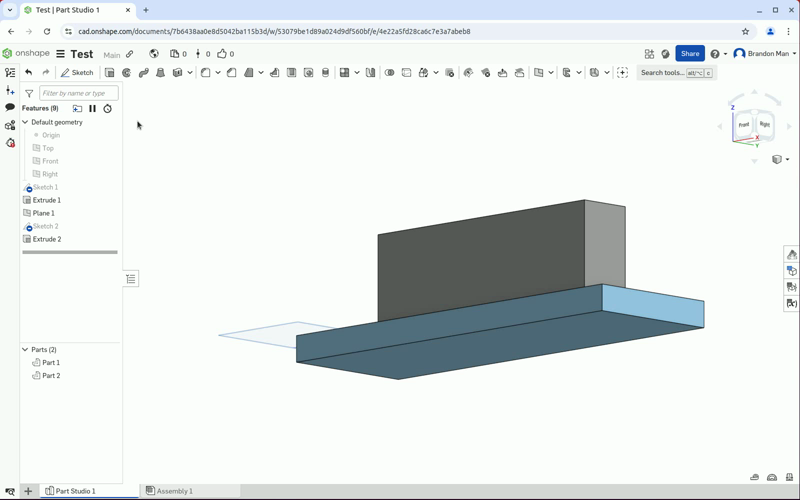
key(down, 3)
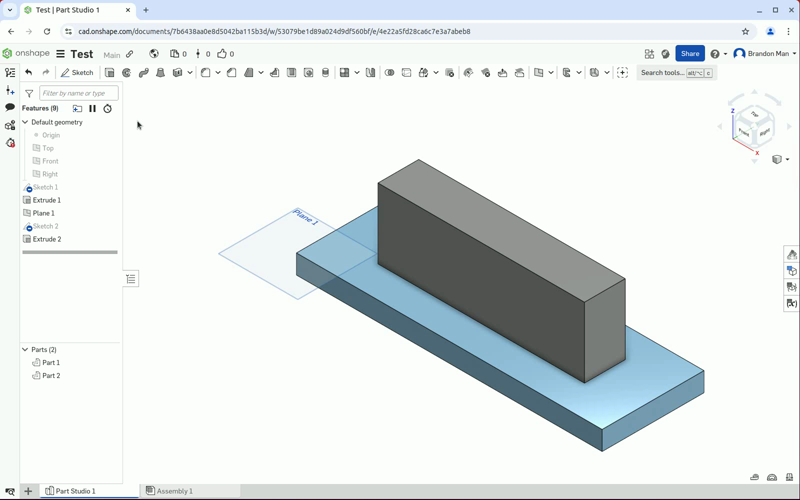
mouse_move(73, 189)
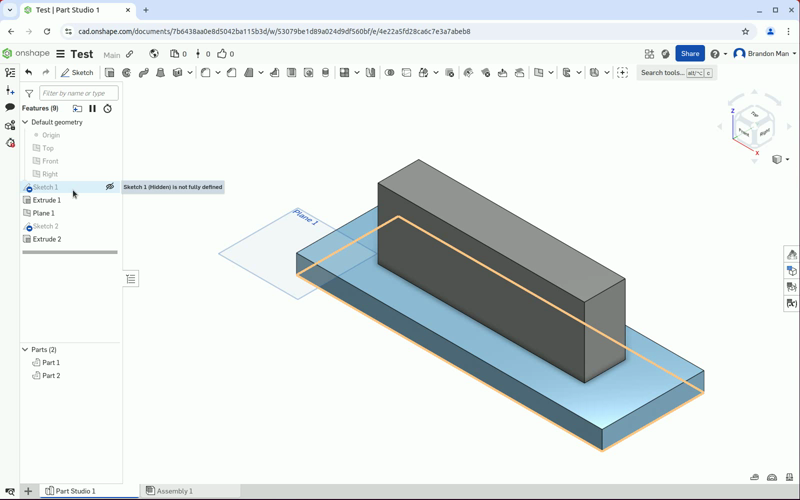
click(73, 189)